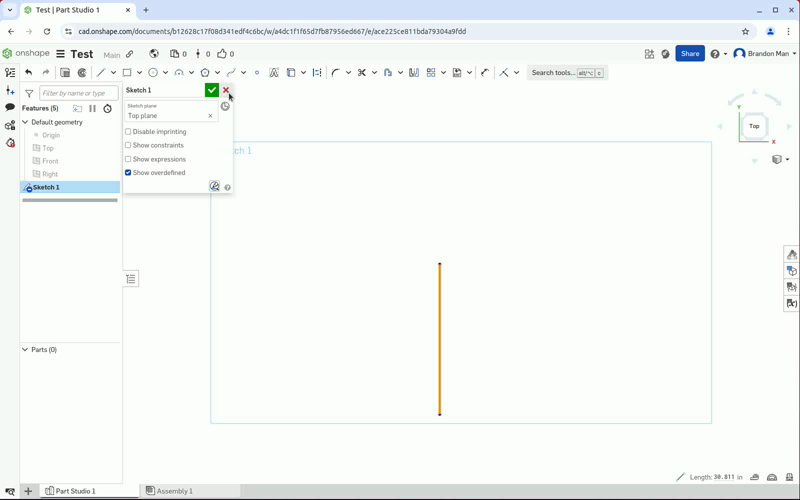
key(shift+h)
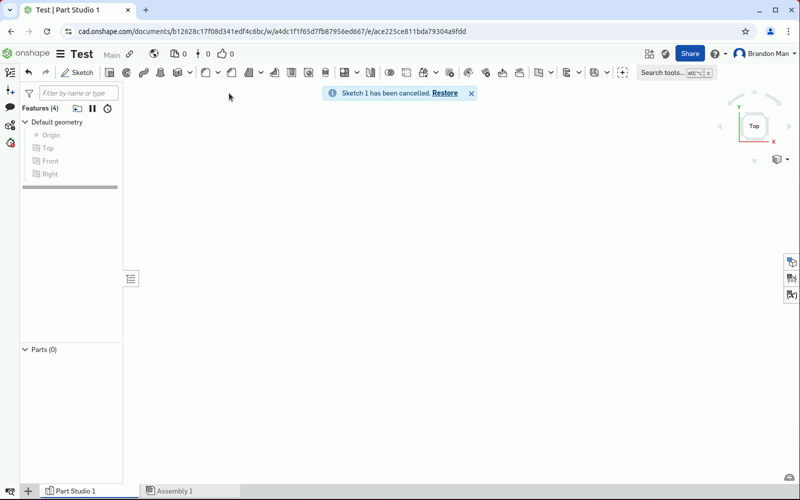
mouse_move(73, 352)
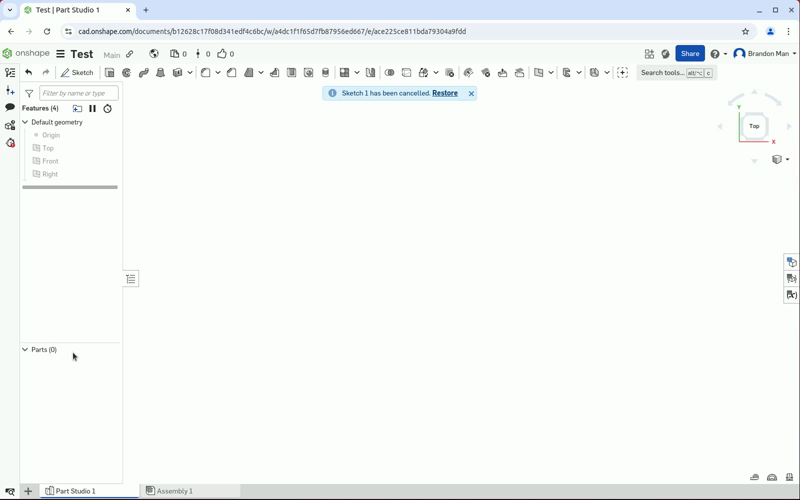
key(y)
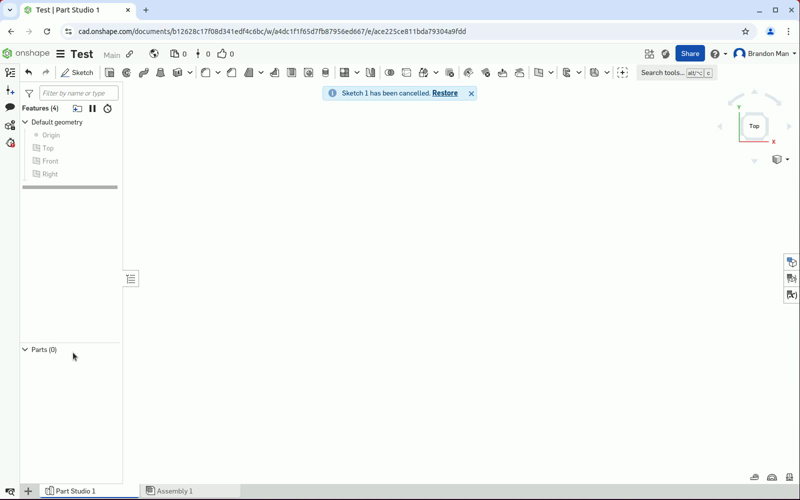
key(shift+p)
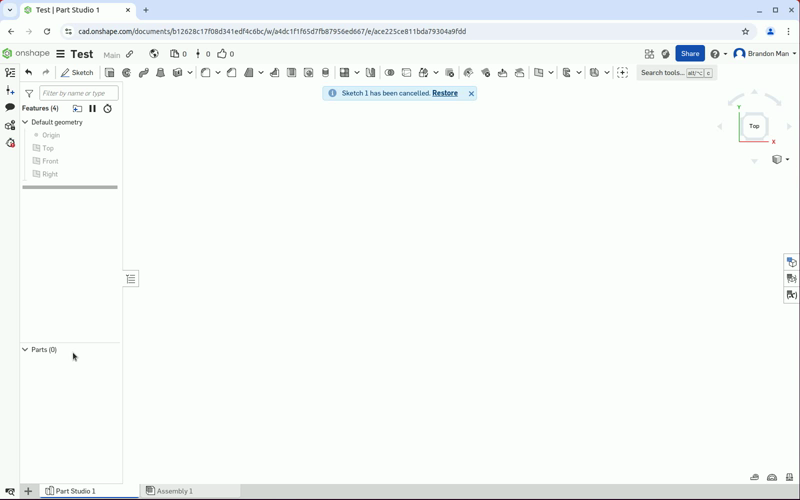
key(space)
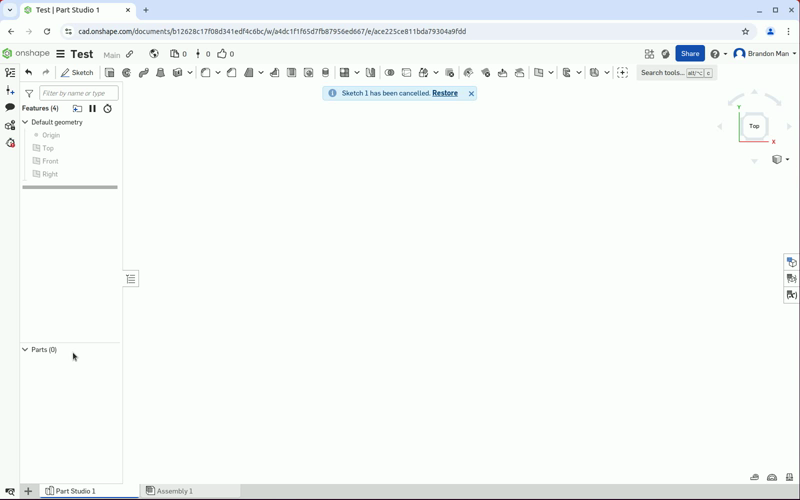
key_down(shift)
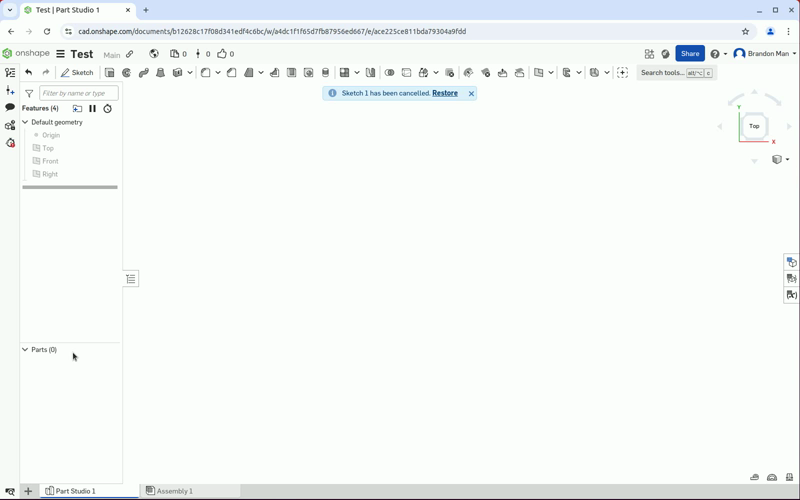
key(up)
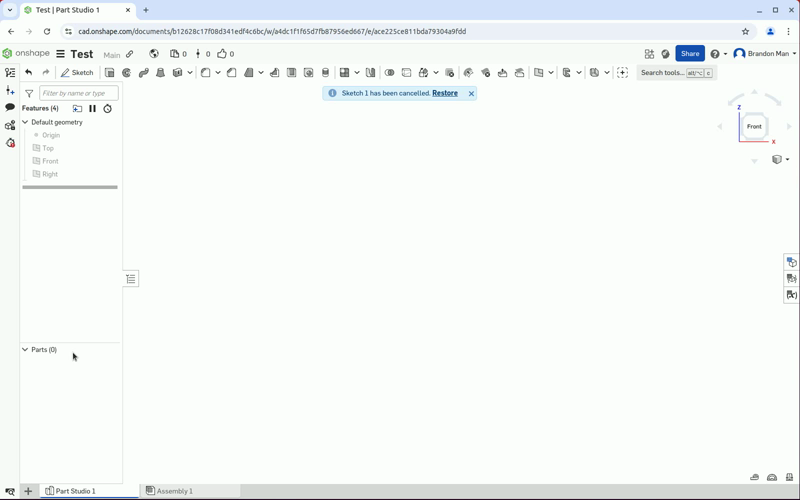
key_up(shift)
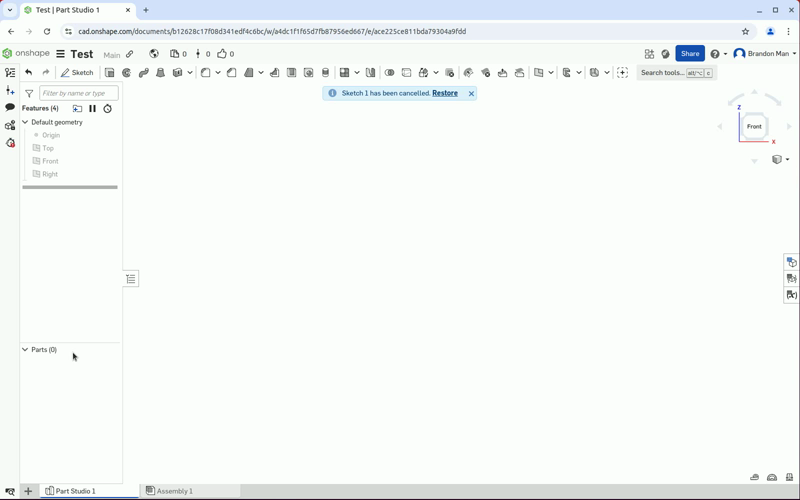
mouse_move(73, 352)
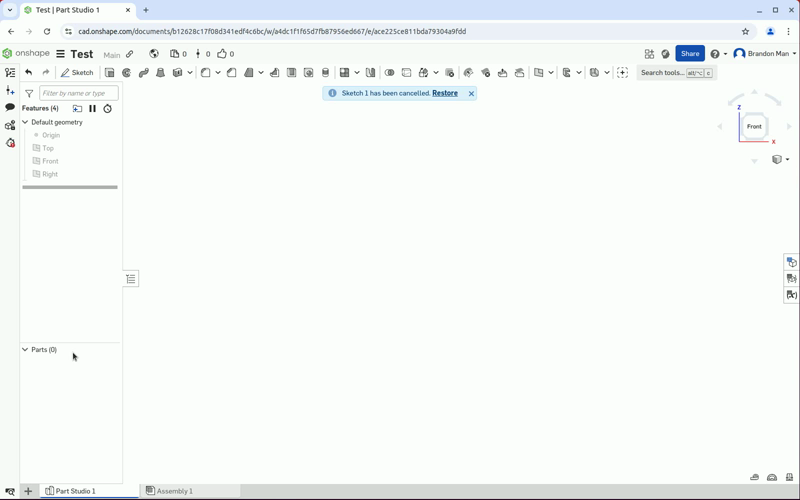
key(shift+y)
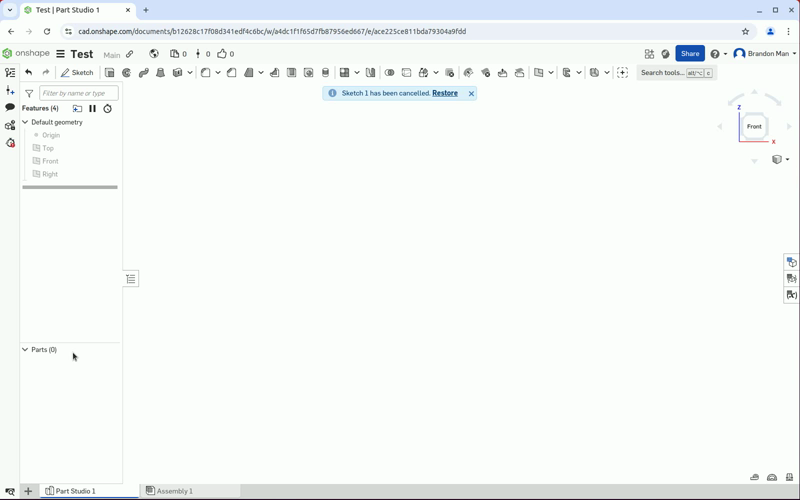
key(shift+s)
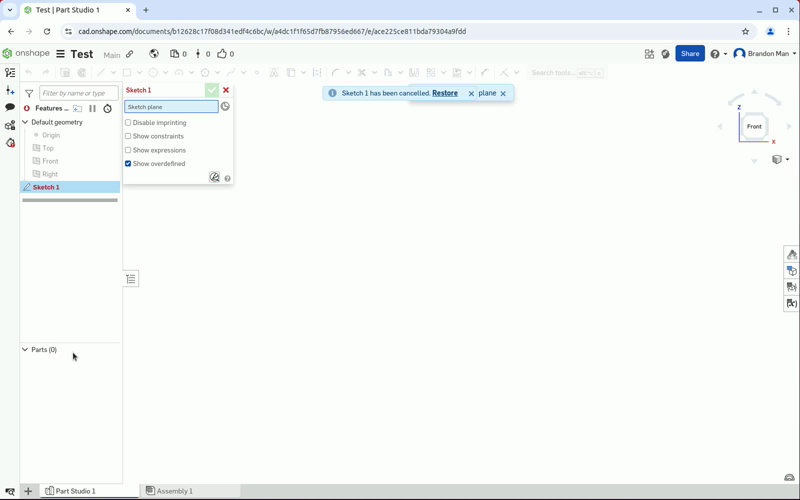
mouse_move(73, 163)
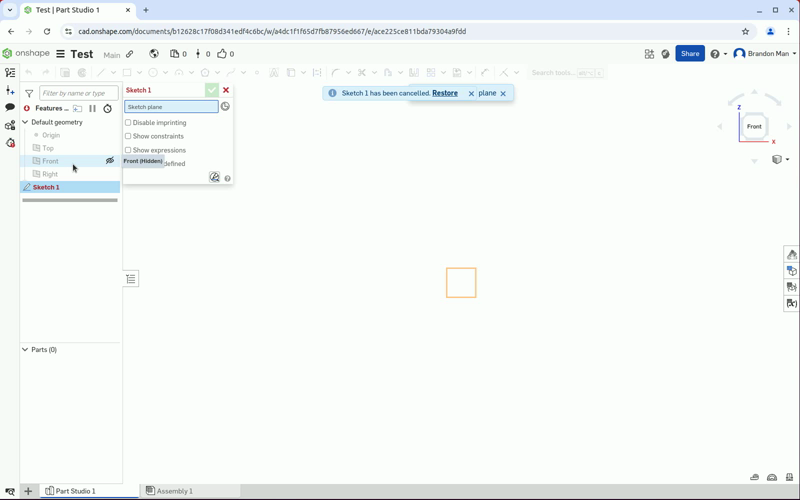
click(73, 163)
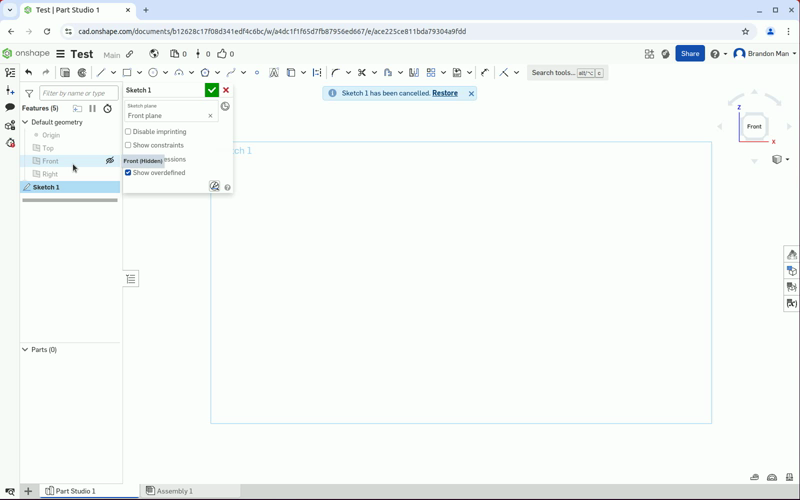
mouse_move(73, 352)
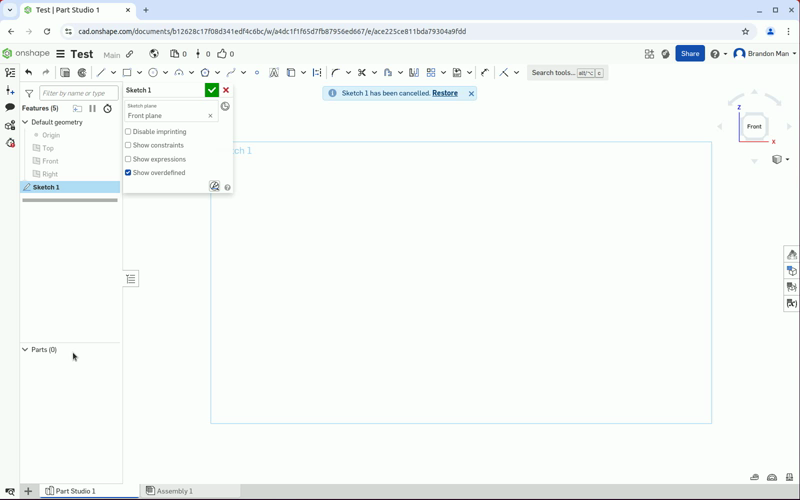
key(y)
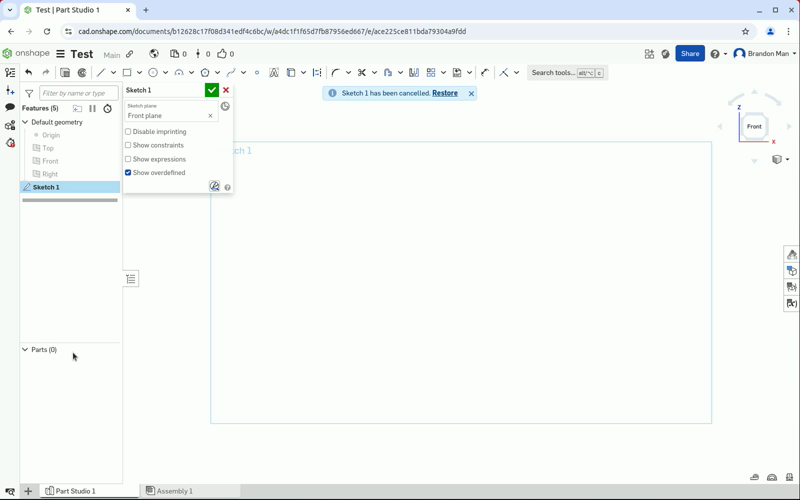
key(l)
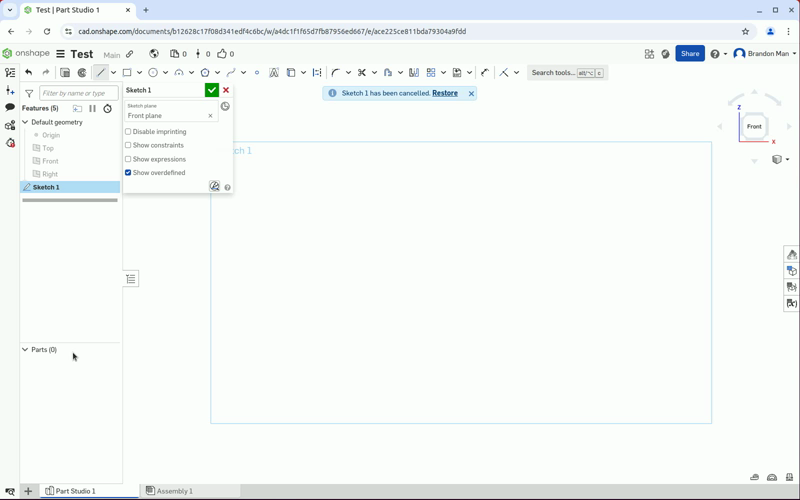
key_down(shift)
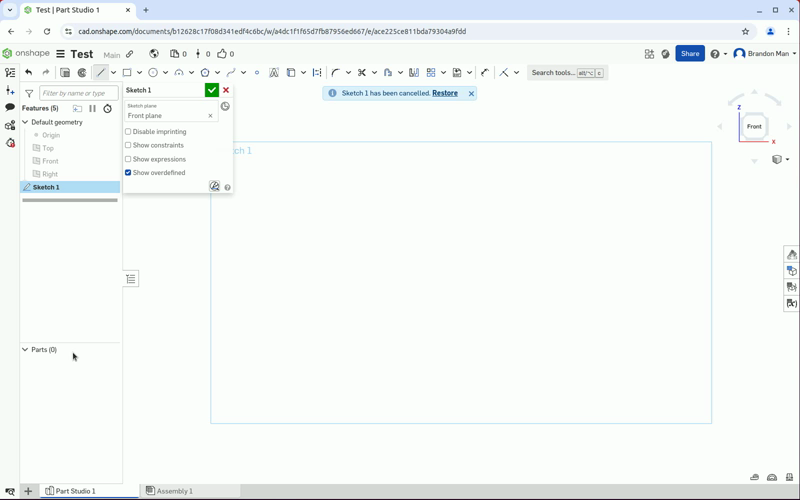
mouse_move(398, 337)
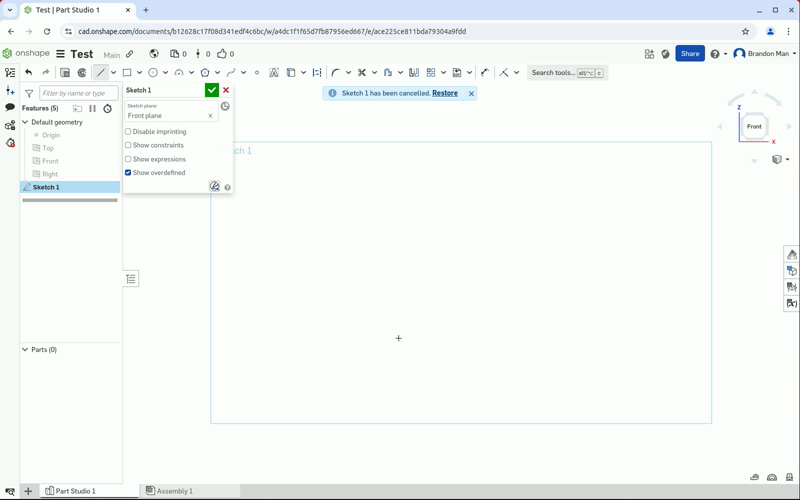
click(398, 337)
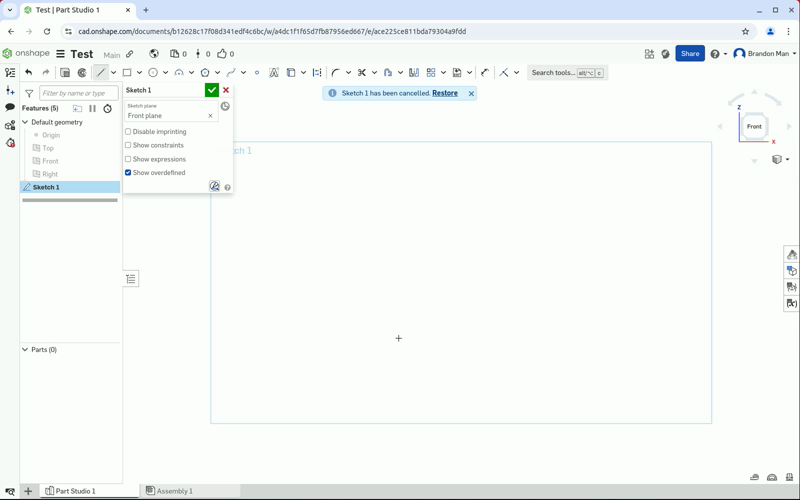
key_up(shift)
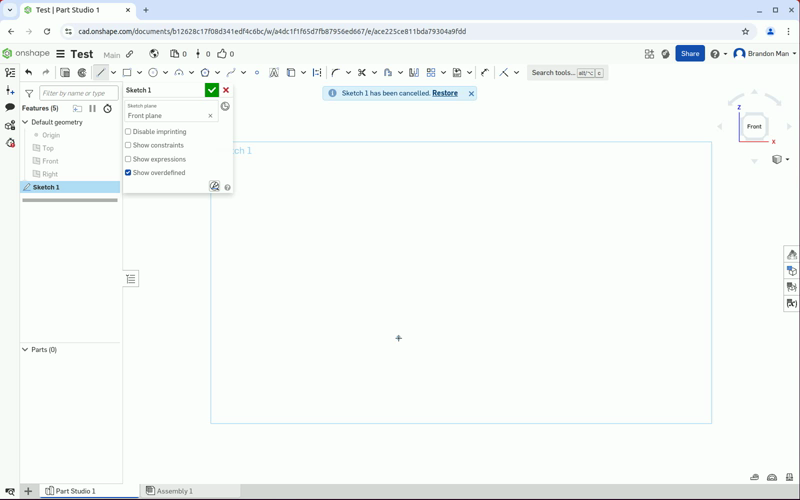
key_down(shift)
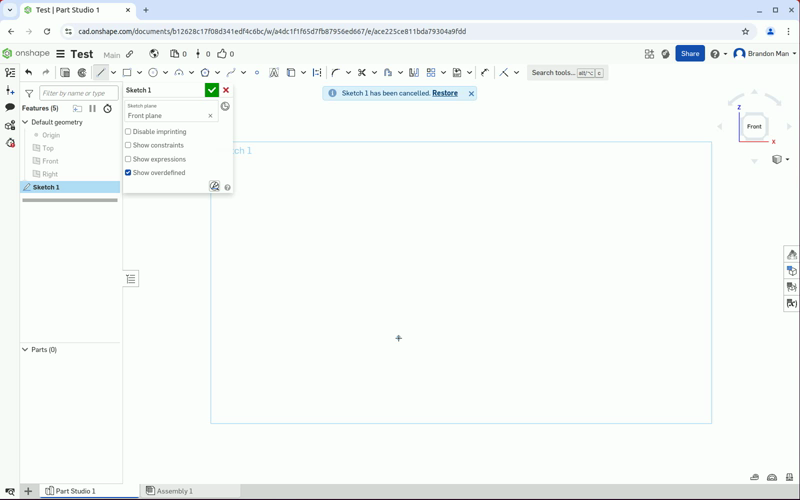
mouse_move(511, 338)
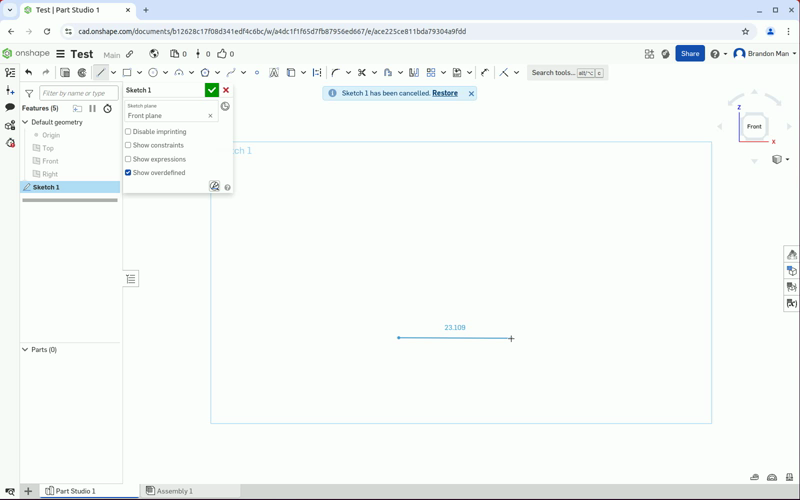
click(511, 338)
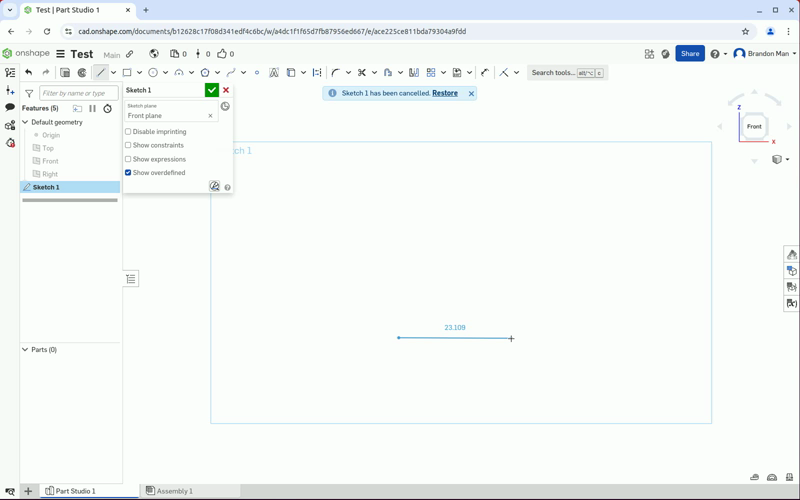
key_up(shift)
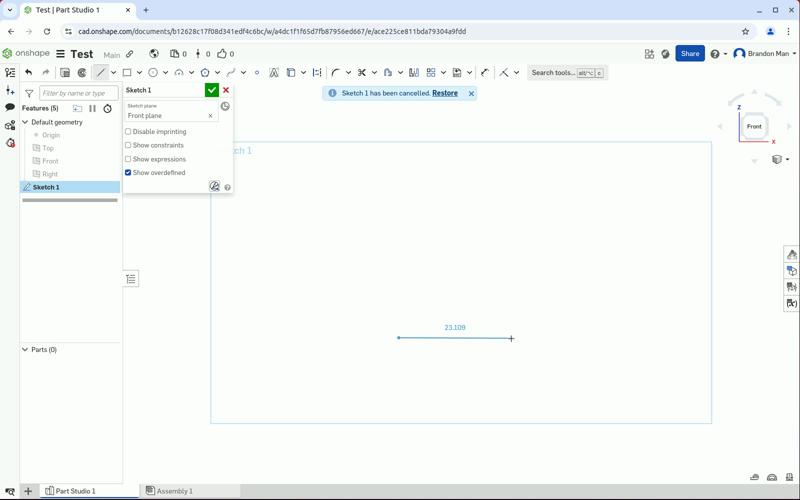
key_down(shift)
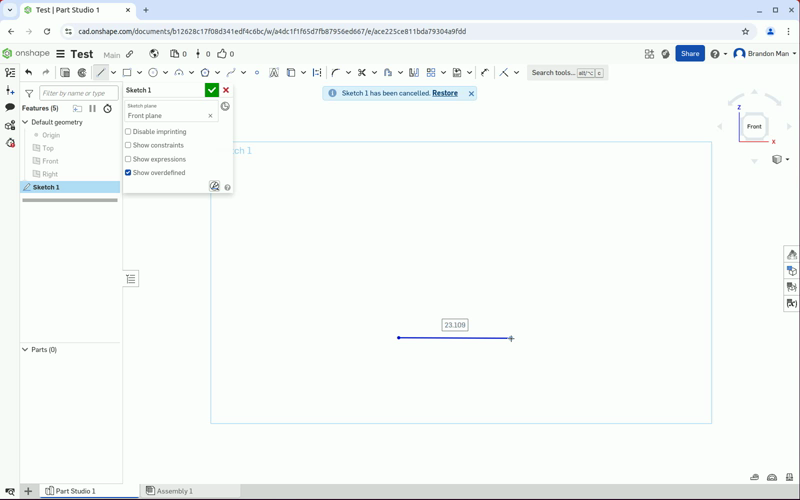
mouse_move(511, 225)
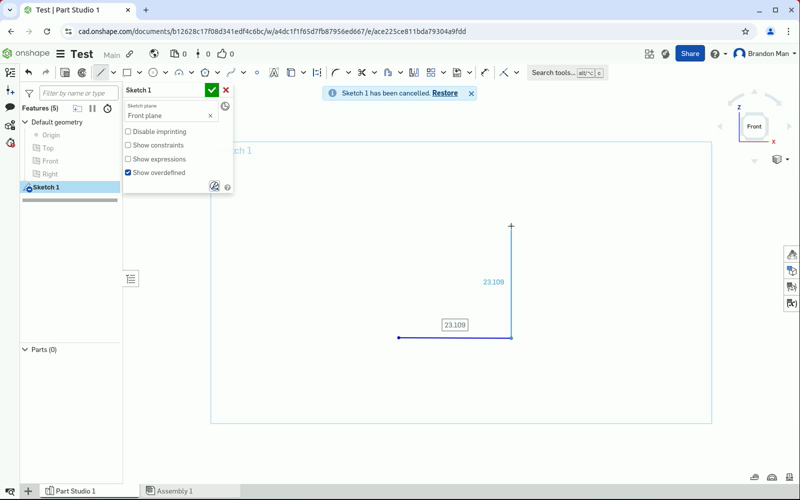
click(511, 225)
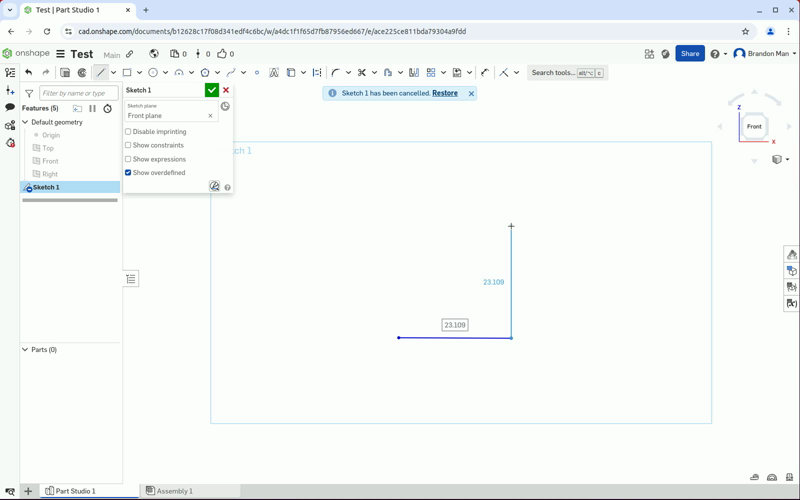
key_up(shift)
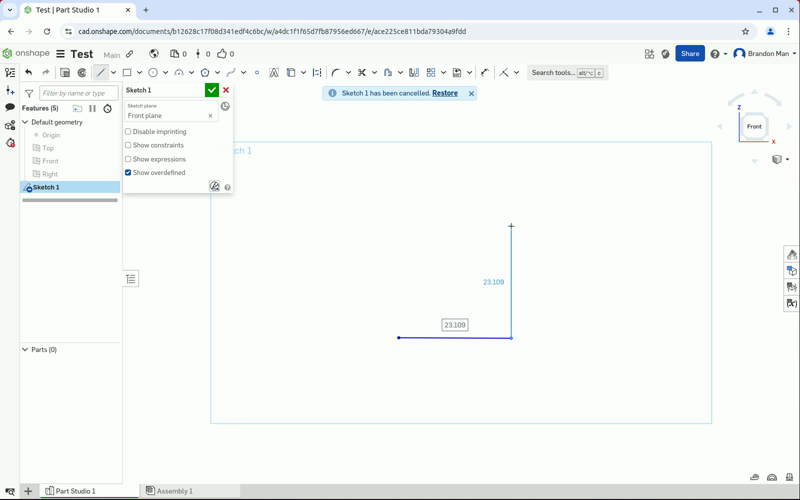
key_down(shift)
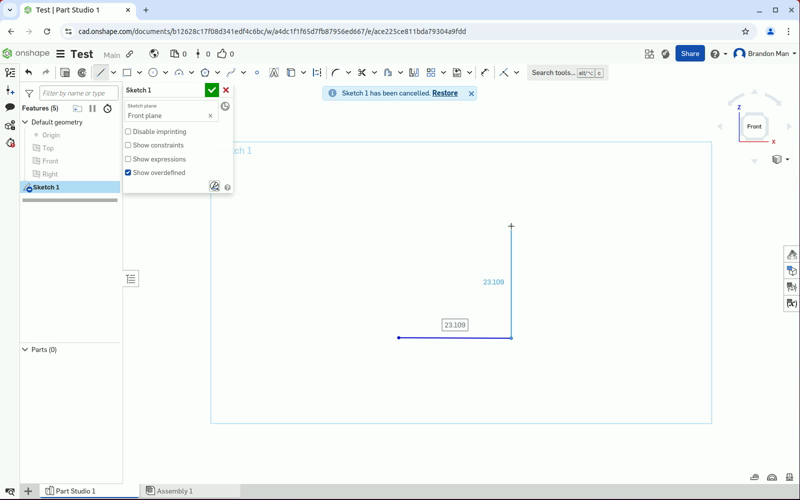
mouse_move(398, 225)
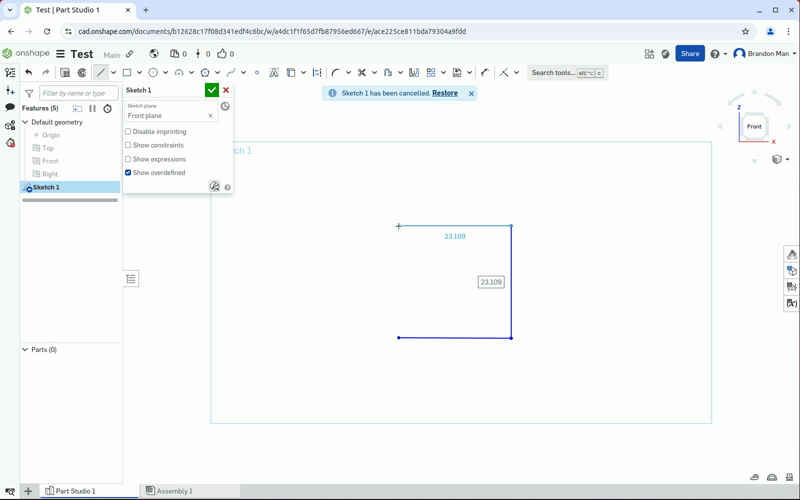
click(398, 225)
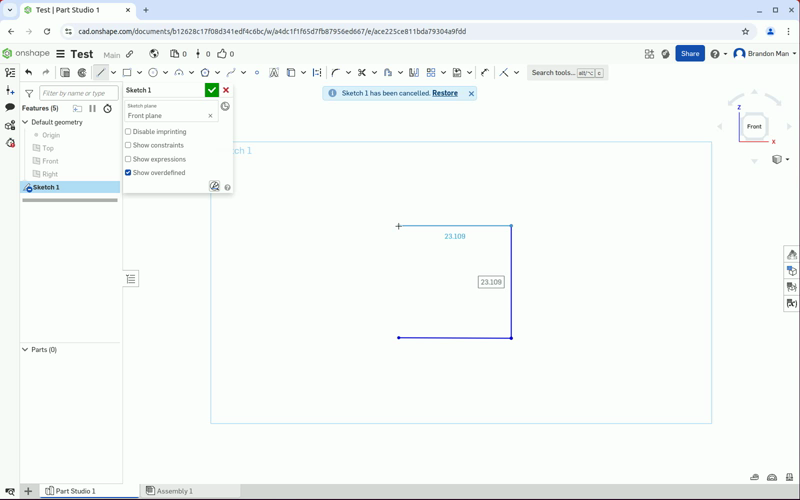
key_up(shift)
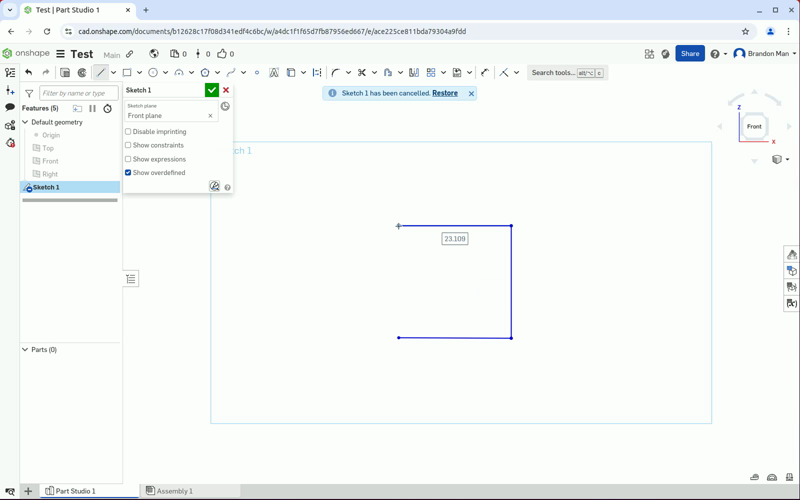
key_down(shift)
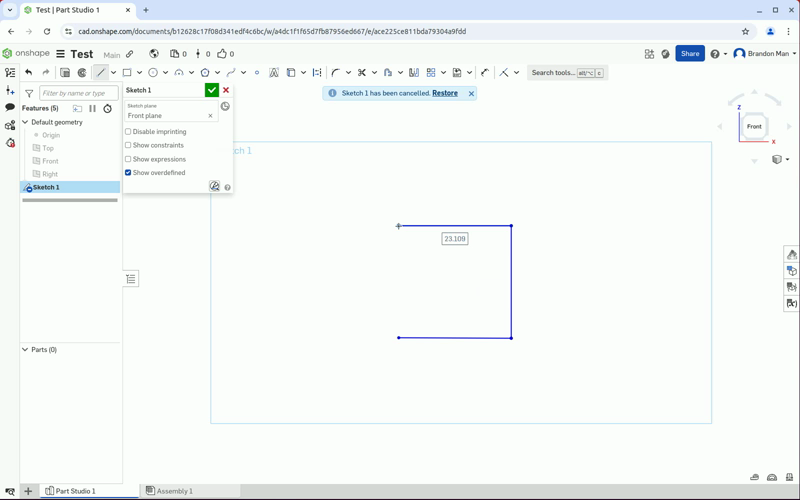
mouse_move(398, 337)
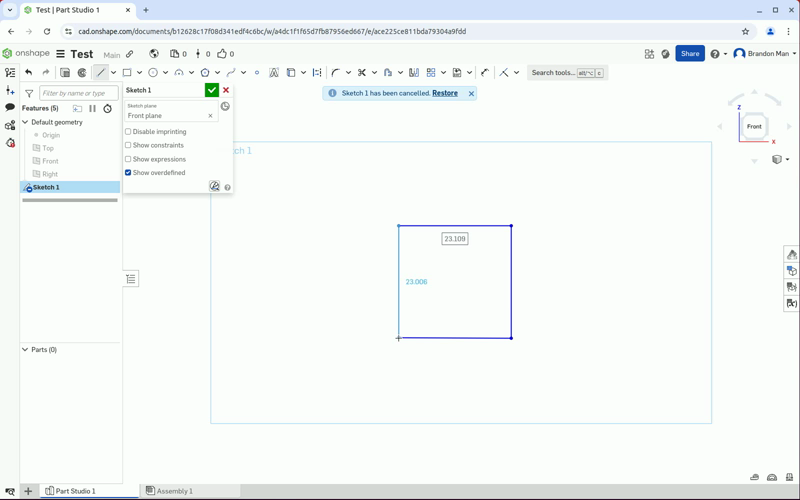
key_up(shift)
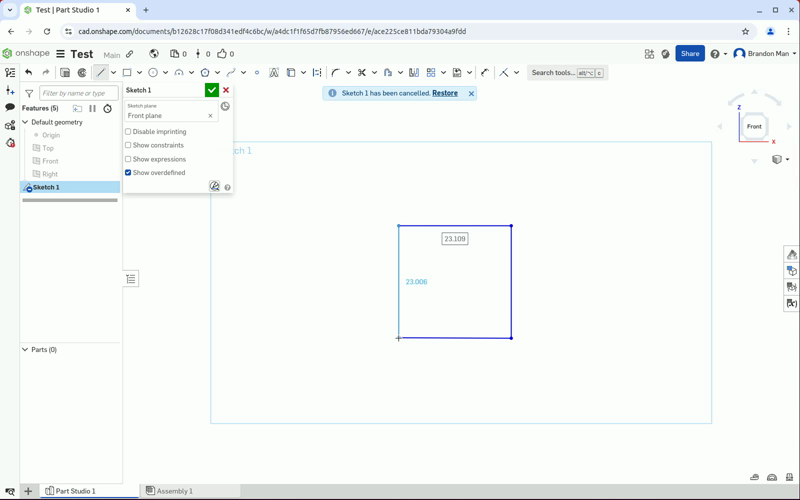
click(398, 337)
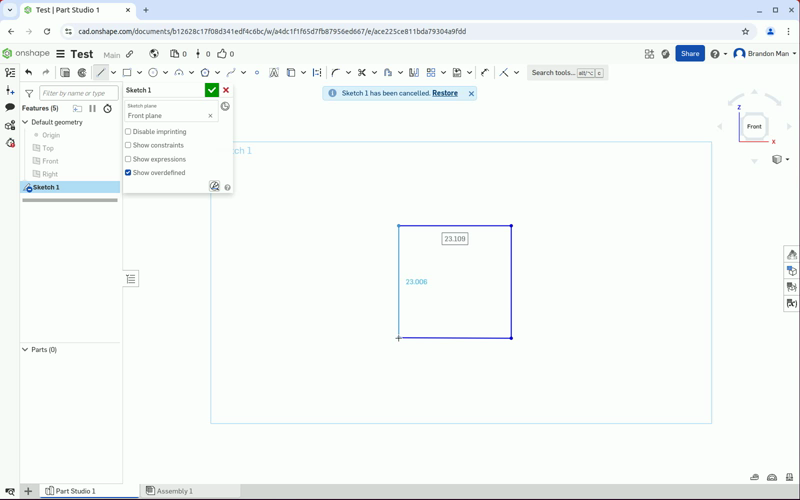
key(esc)
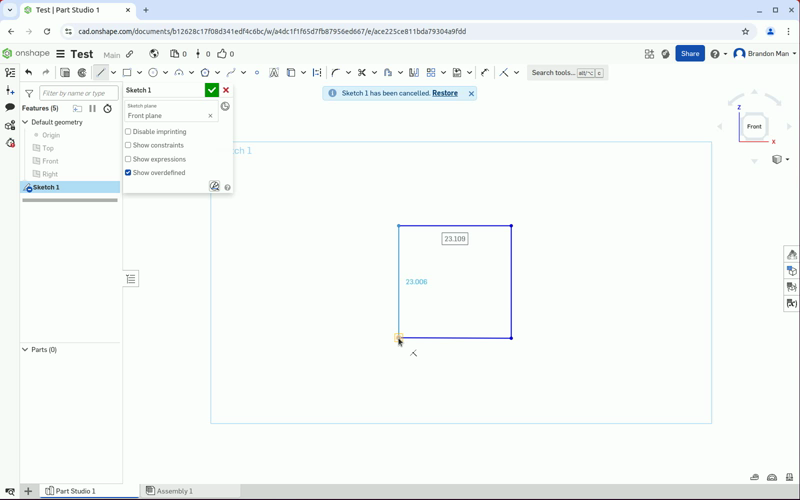
mouse_move(448, 285)
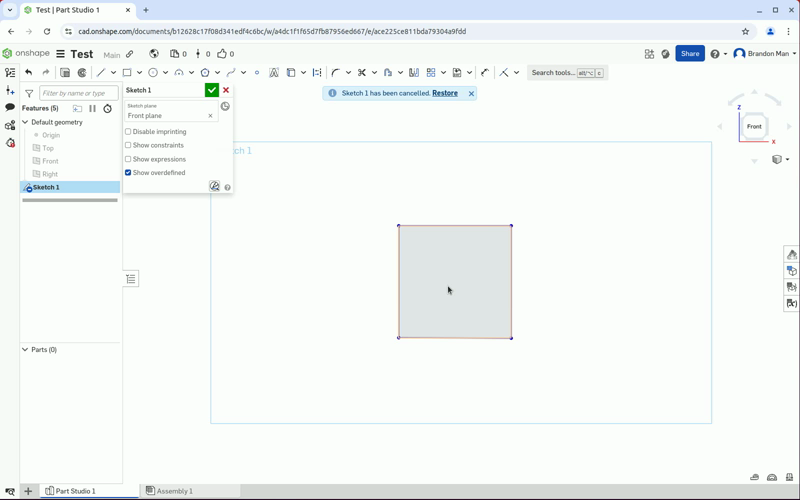
click(448, 285)
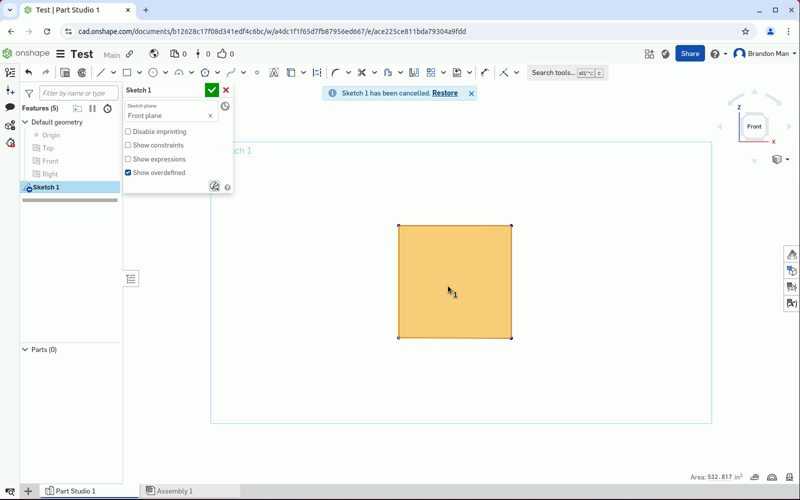
mouse_move(73, 352)
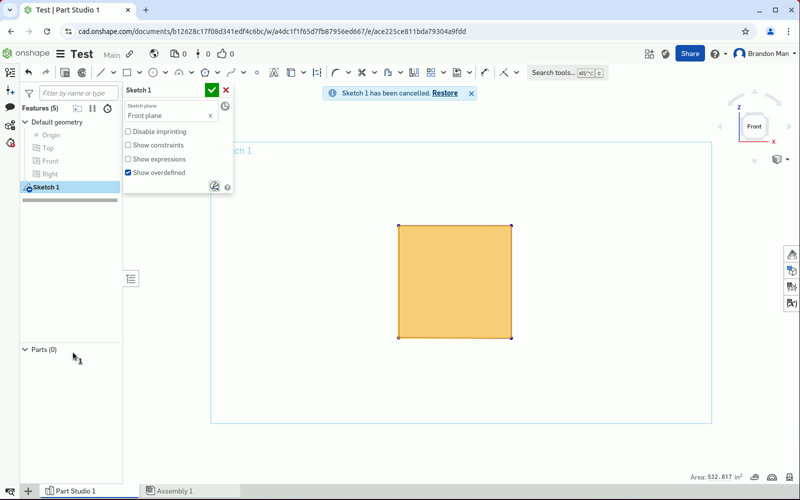
key(shift+y)
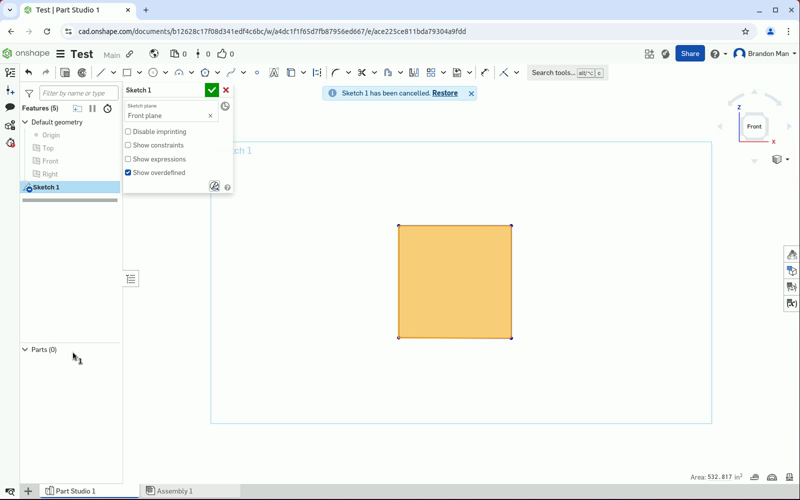
key(shift+e)
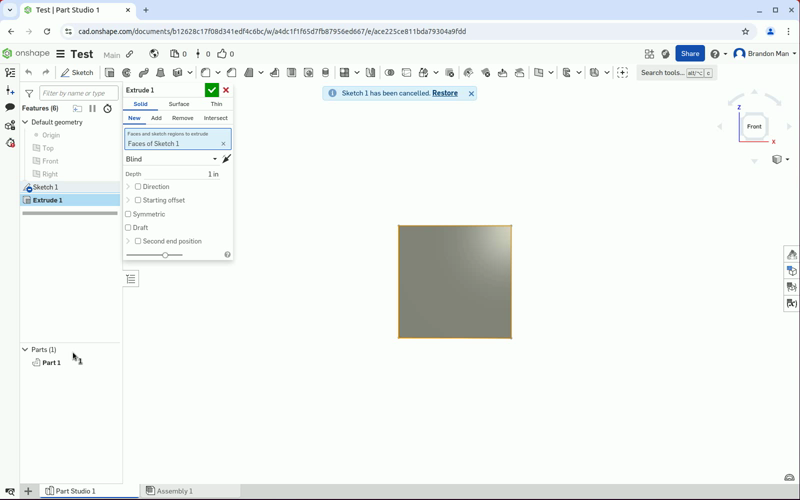
mouse_move(143, 106)
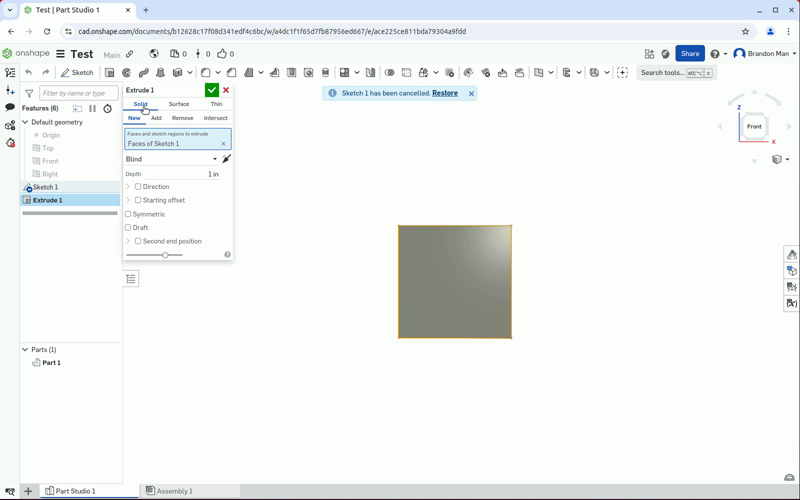
click(143, 106)
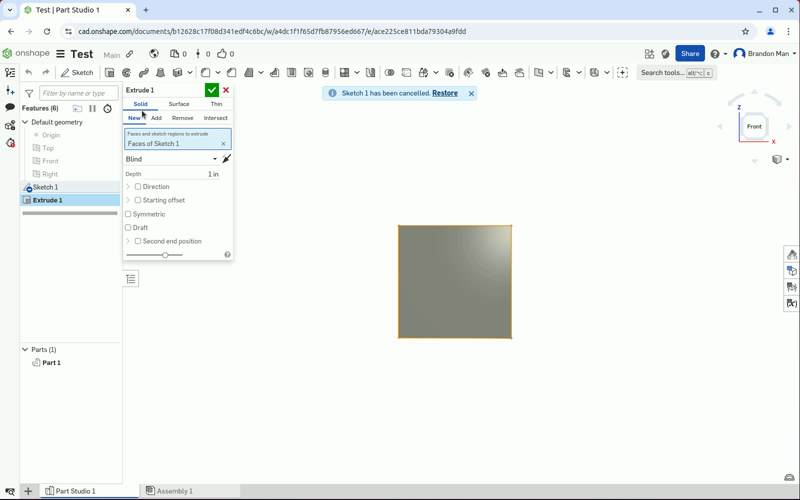
mouse_move(137, 120)
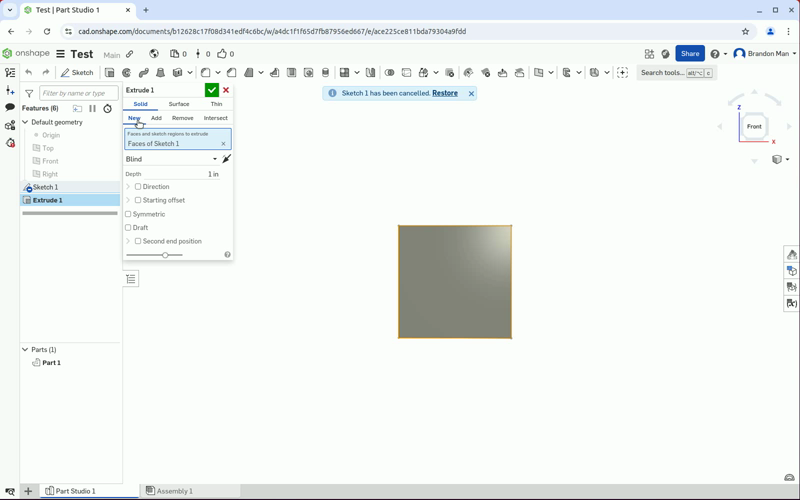
click(137, 120)
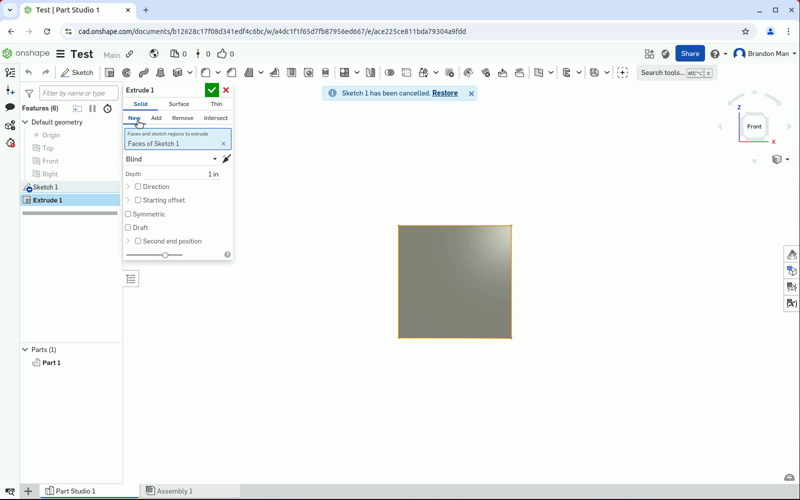
key(tab, 4)
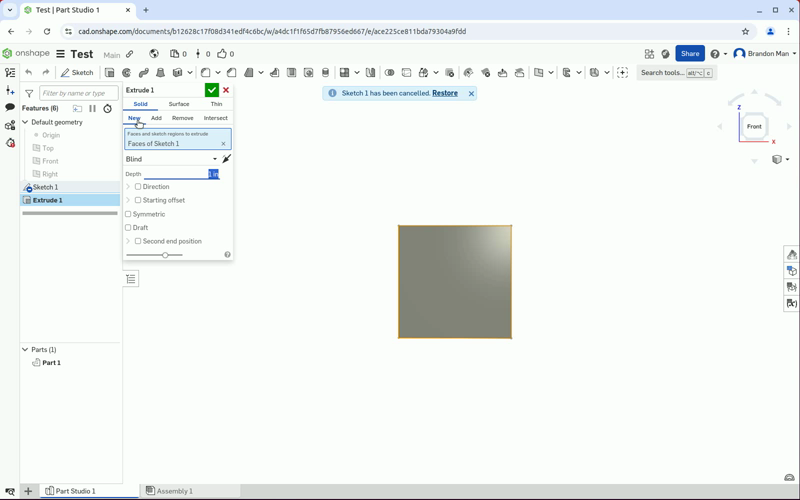
text(11.554)
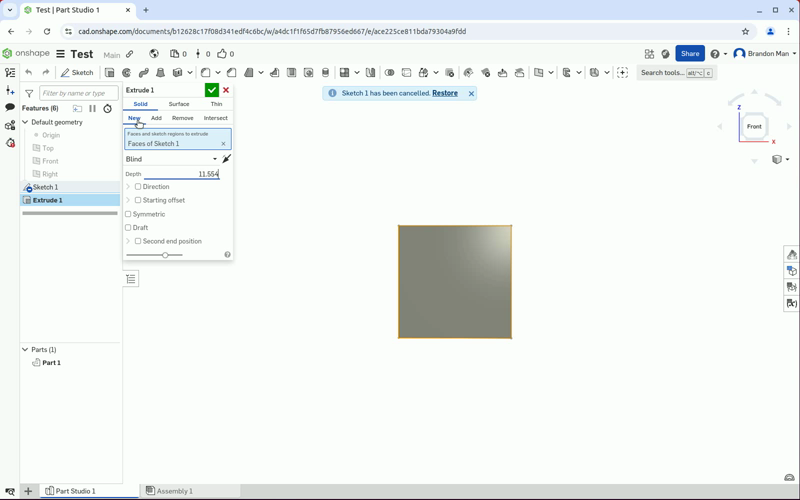
key(enter)
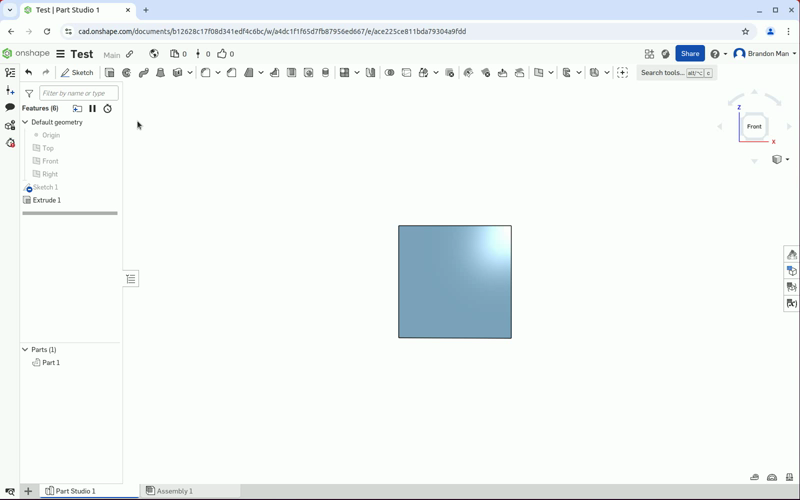
key(shift+h)
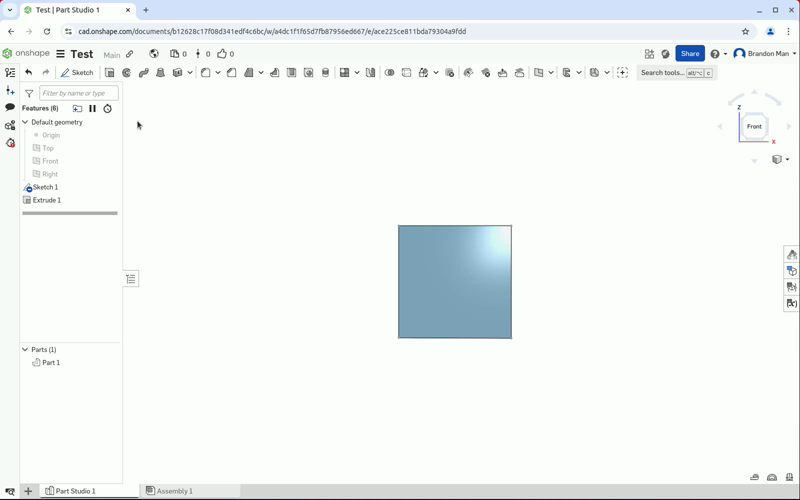
key(shift+h)
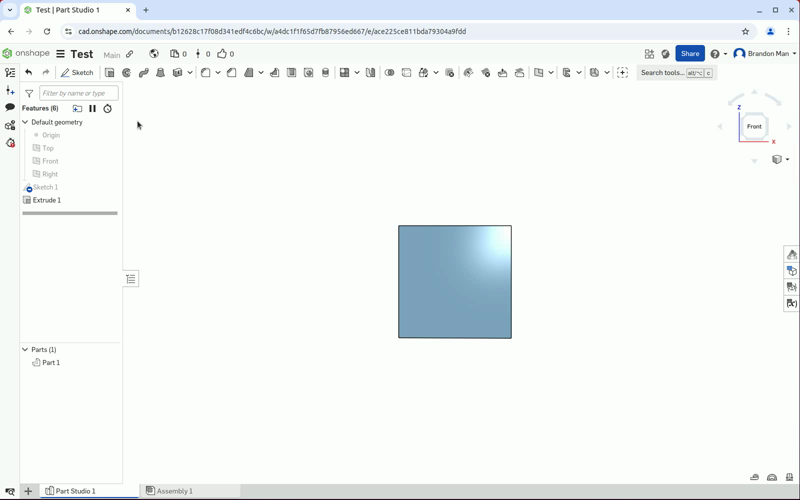
mouse_move(73, 189)
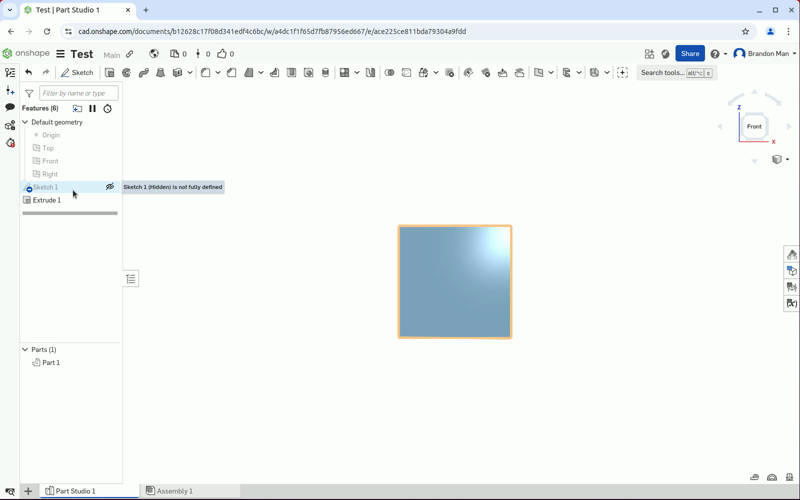
click(73, 189)
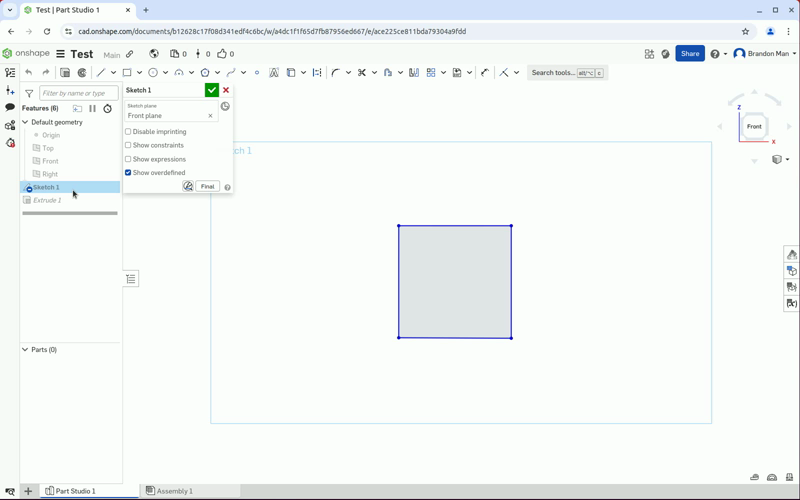
mouse_move(229, 92)
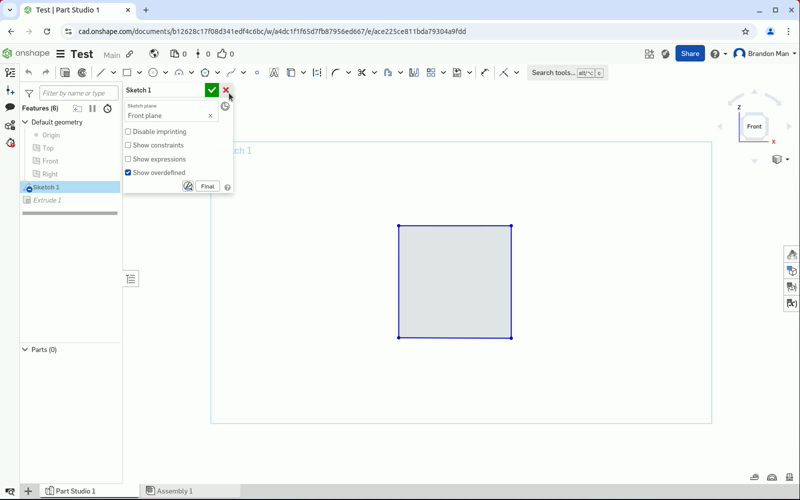
click(229, 92)
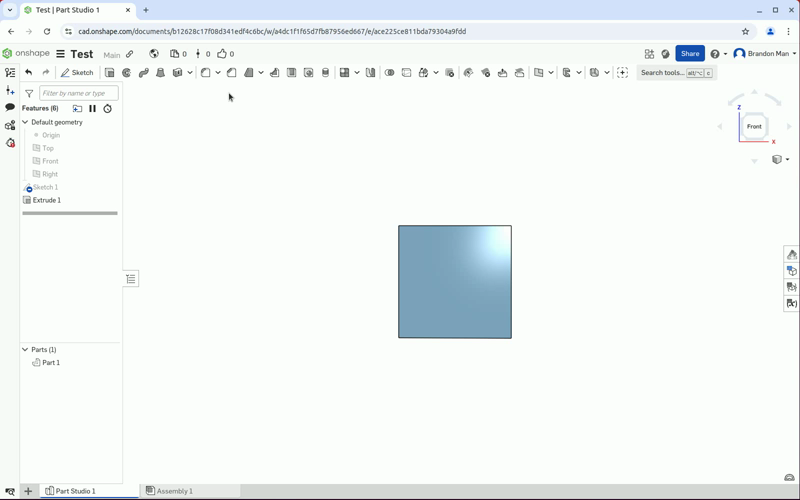
mouse_move(541, 75)
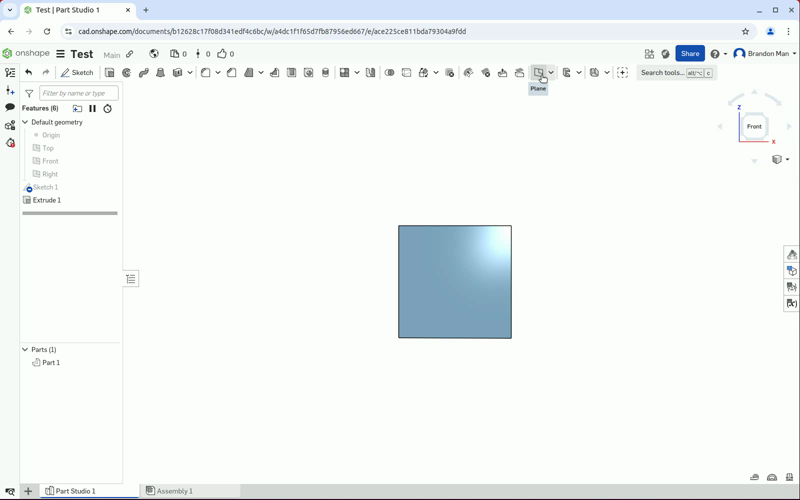
click(541, 75)
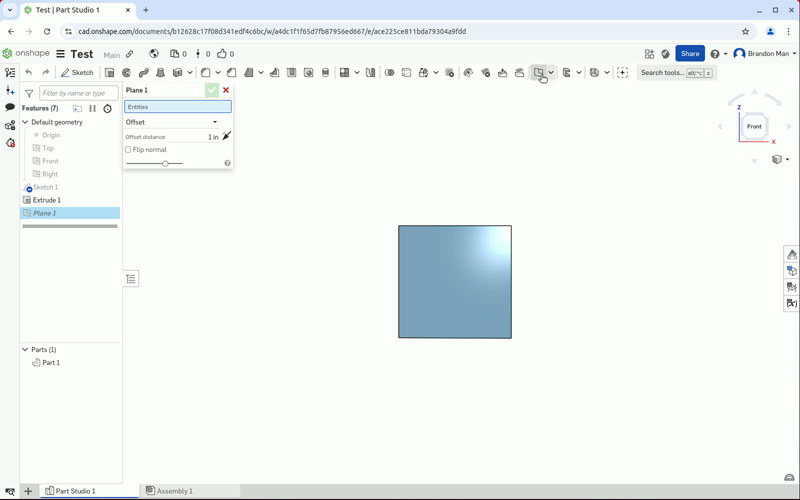
mouse_move(73, 163)
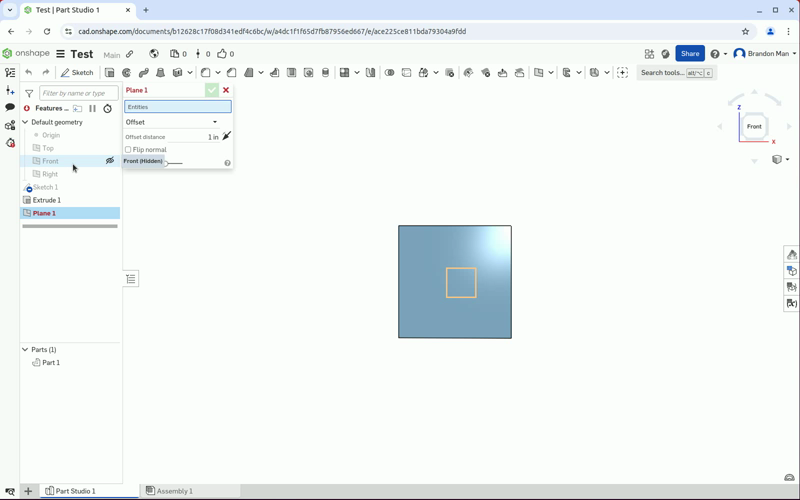
click(73, 163)
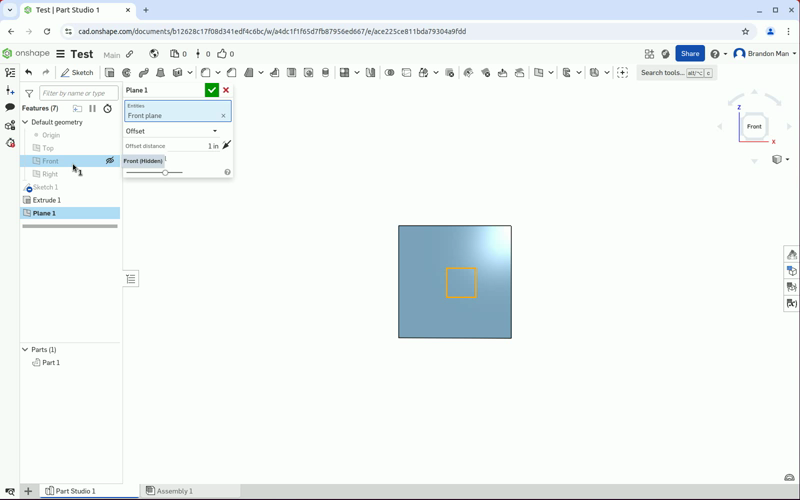
key(tab, 2)
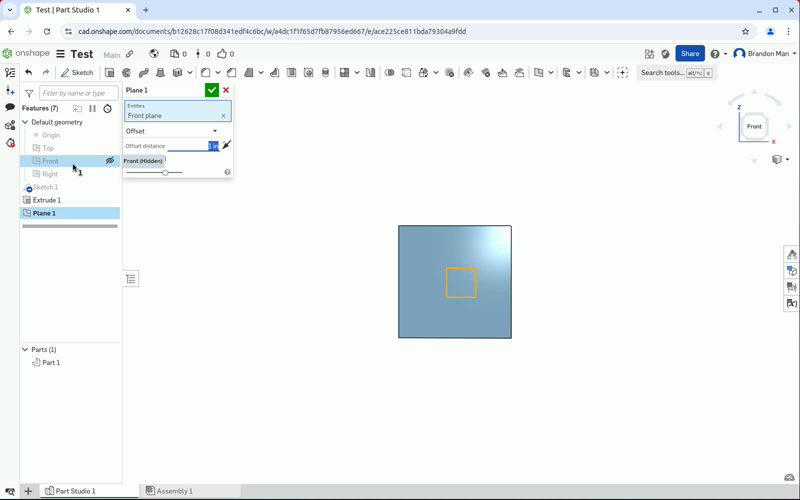
text(11.554)
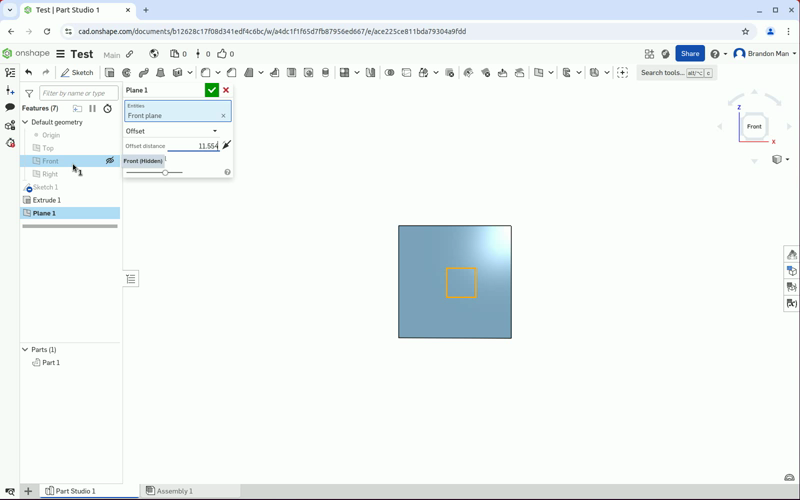
key(enter, 2)
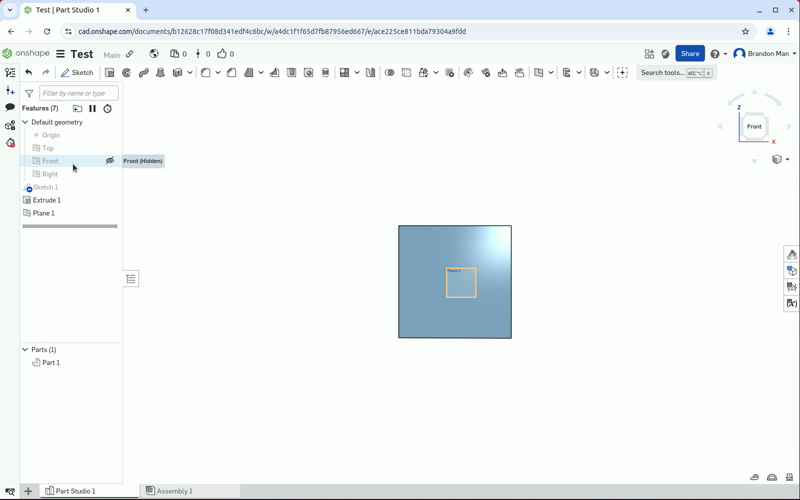
key(shift+s)
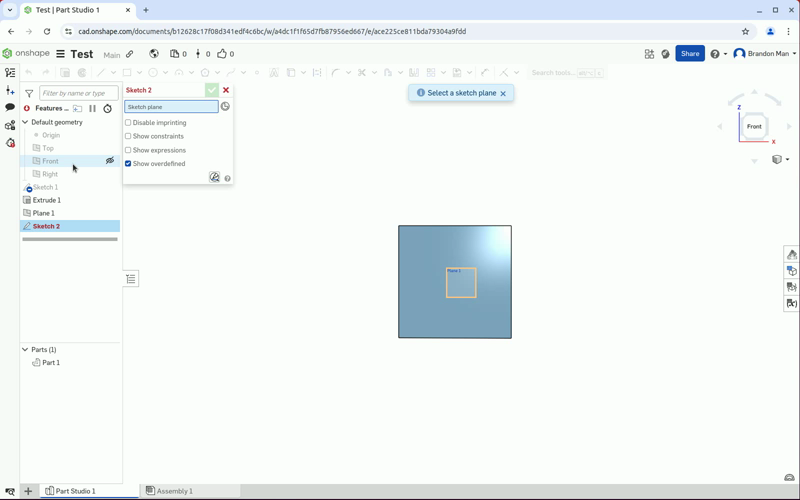
mouse_move(73, 215)
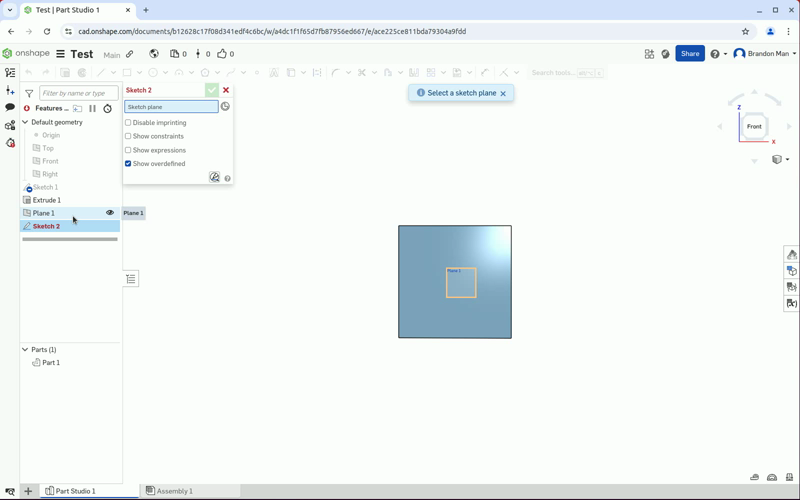
click(73, 215)
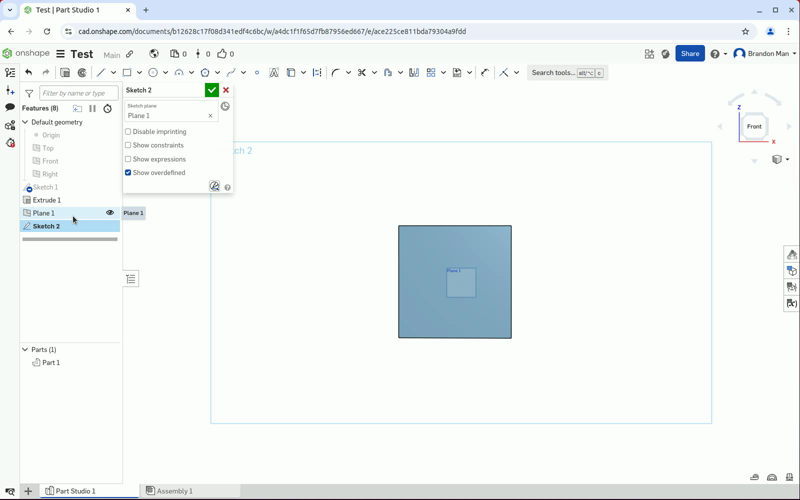
mouse_move(73, 352)
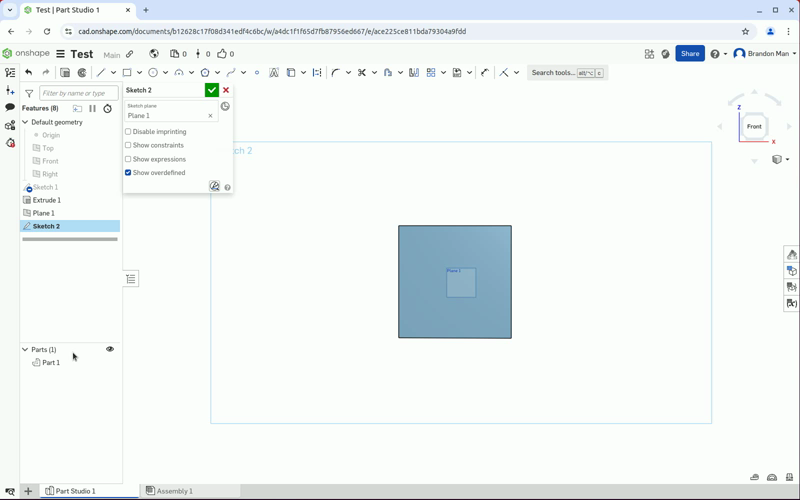
key(y)
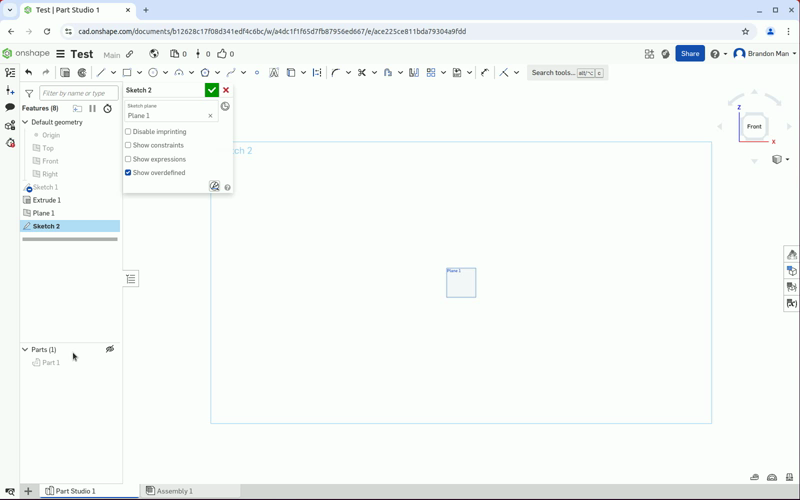
key(l)
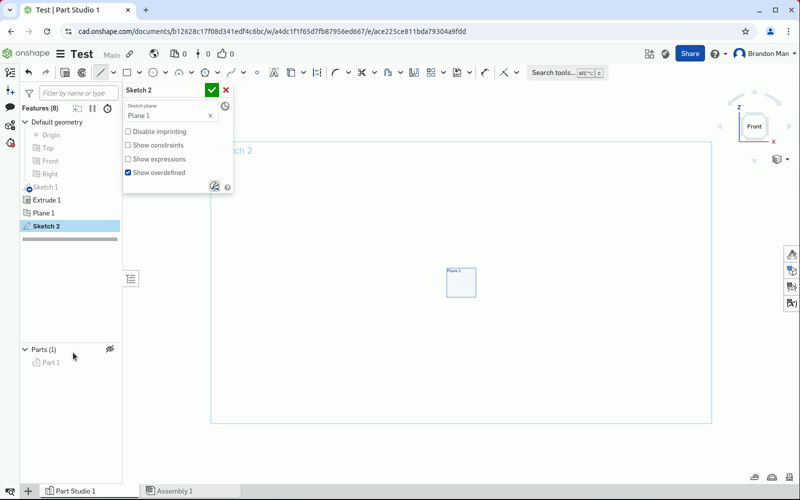
key_down(shift)
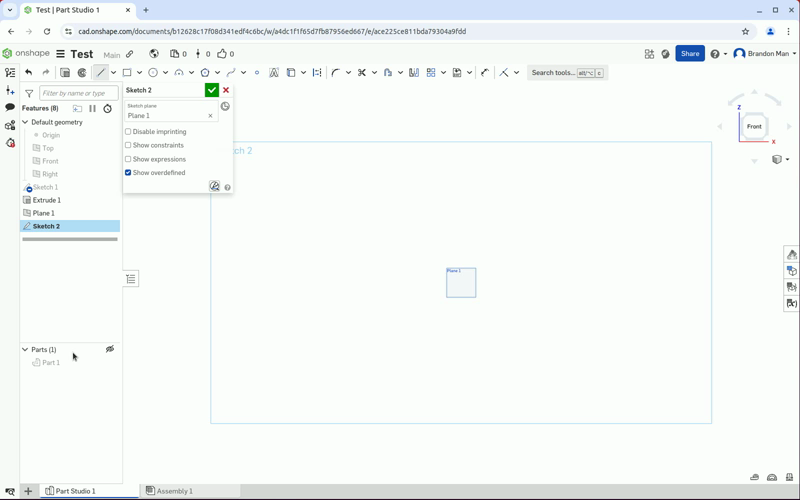
mouse_move(398, 337)
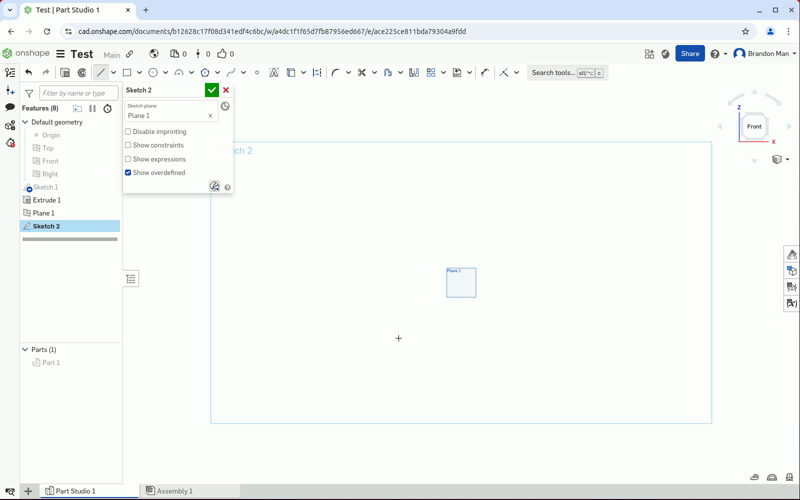
click(398, 337)
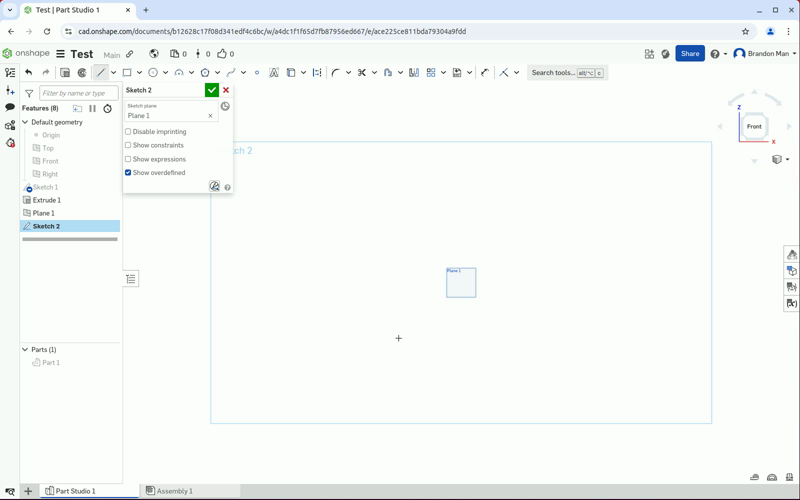
key_up(shift)
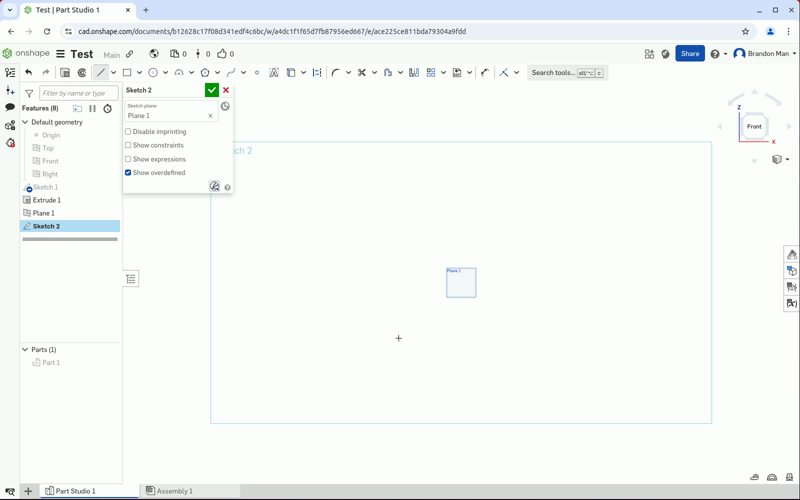
key_down(shift)
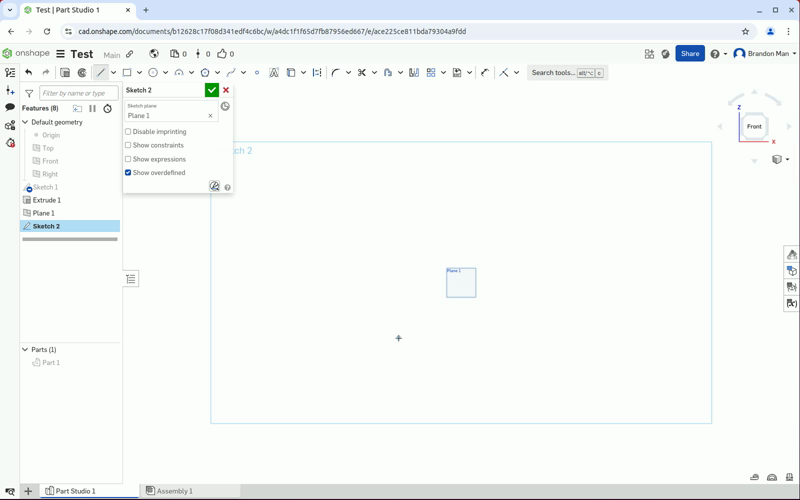
mouse_move(428, 337)
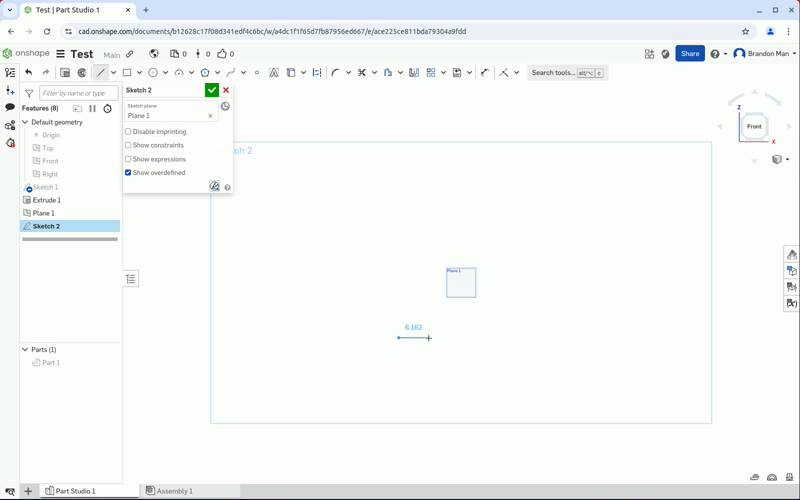
mouse_move(455, 337)
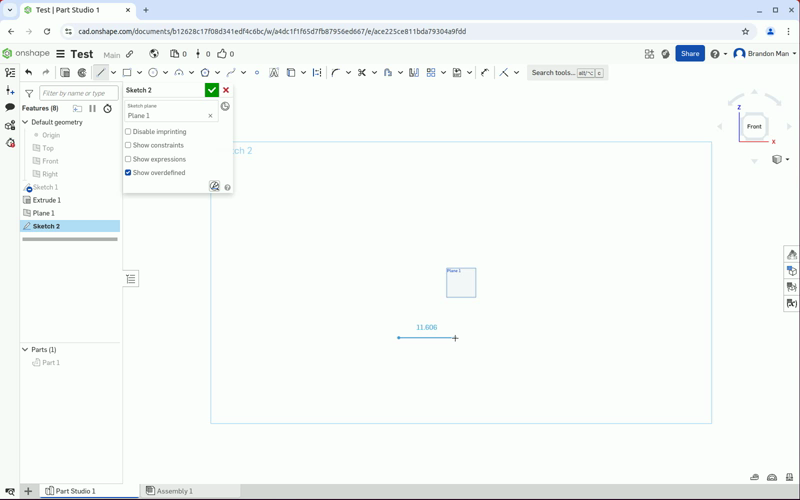
click(455, 337)
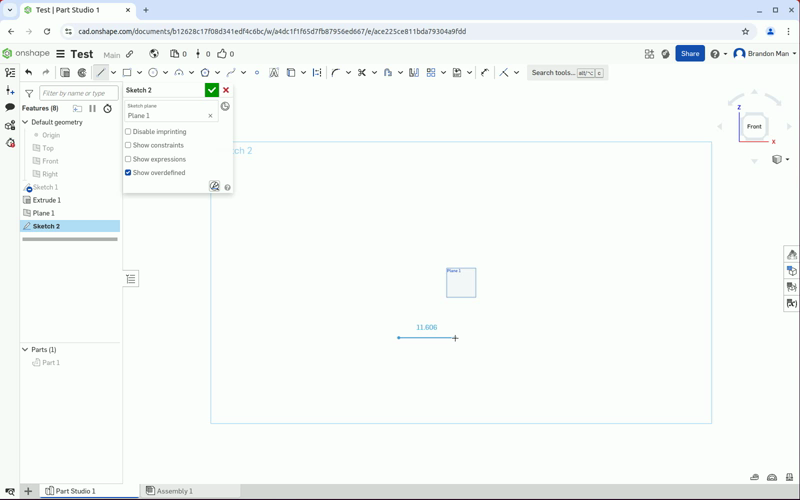
key_up(shift)
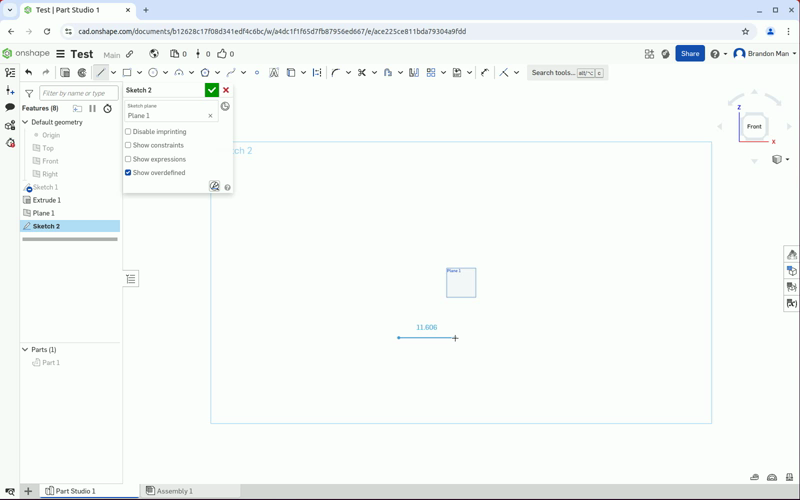
key_down(shift)
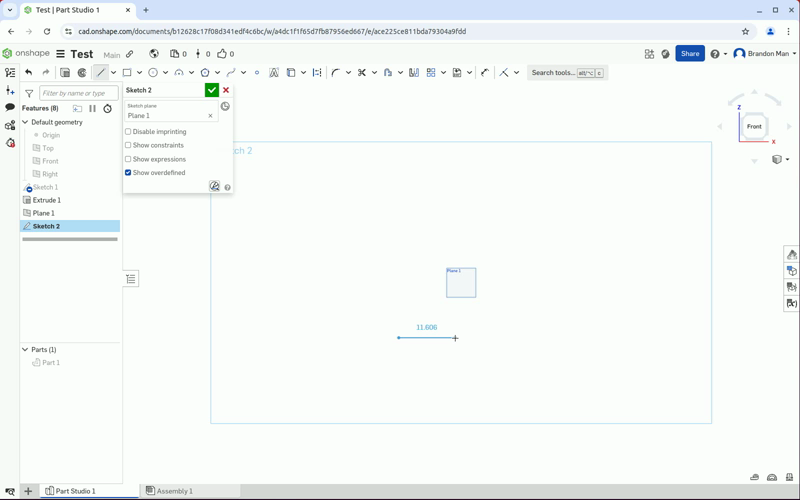
mouse_move(485, 337)
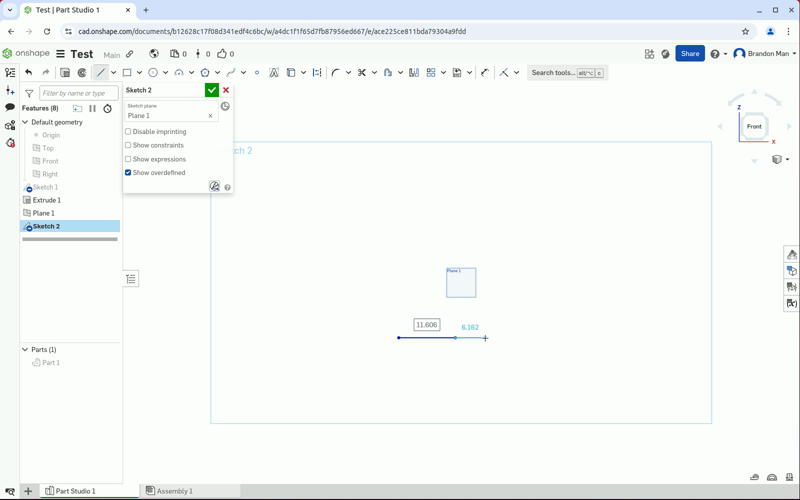
mouse_move(455, 281)
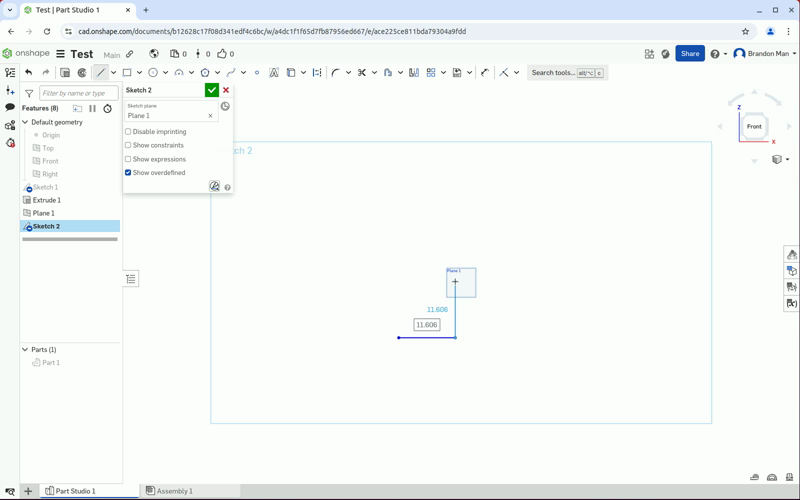
click(455, 281)
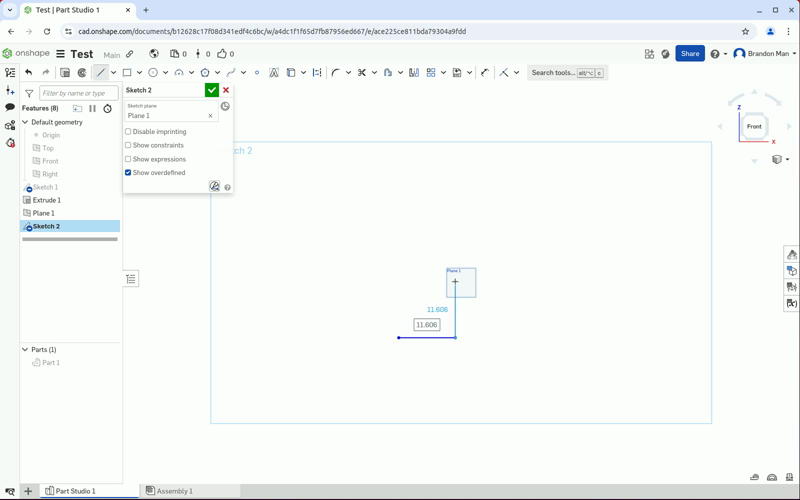
key_up(shift)
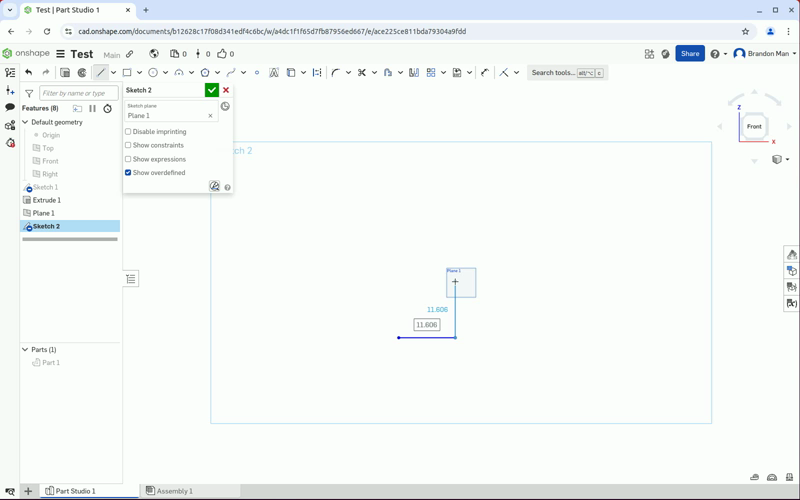
key_down(shift)
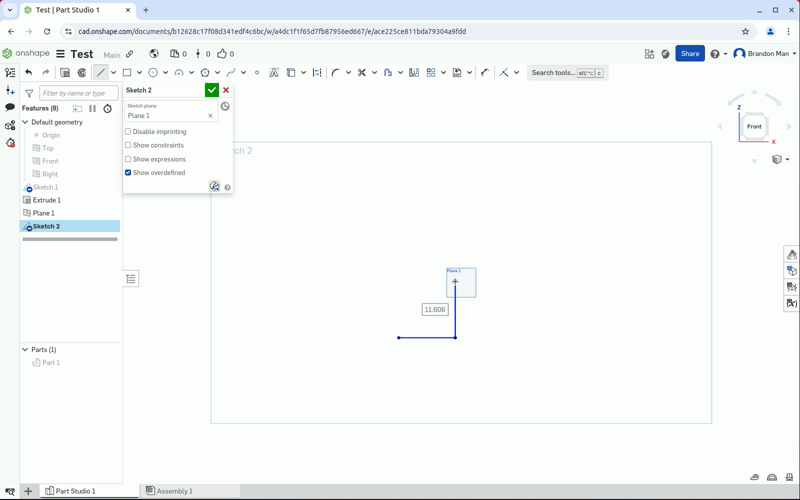
mouse_move(485, 281)
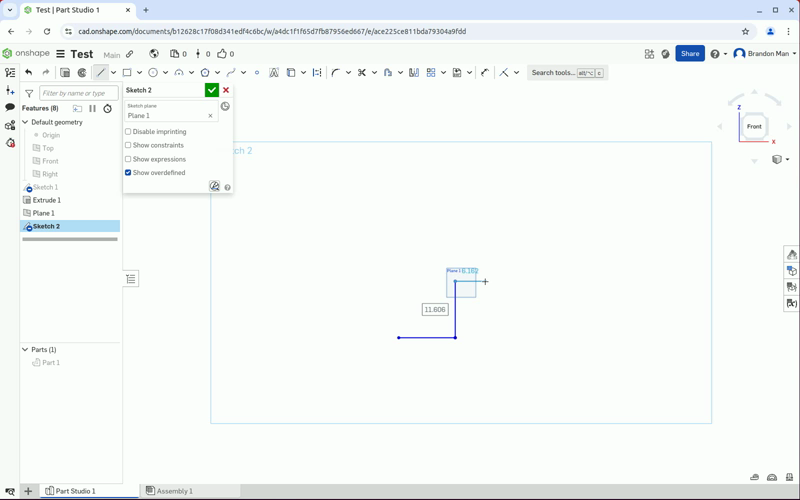
mouse_move(398, 281)
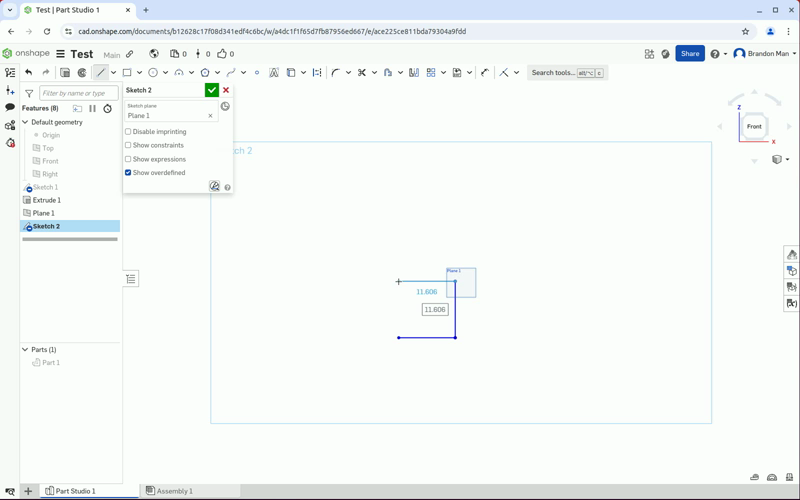
click(398, 281)
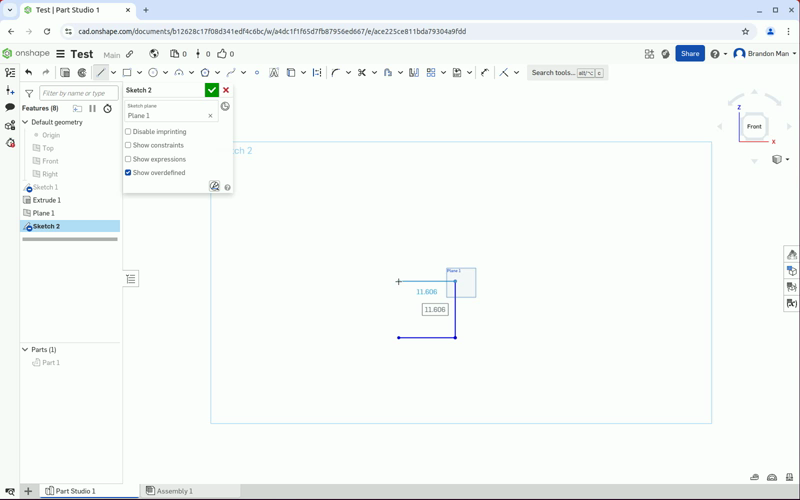
key_up(shift)
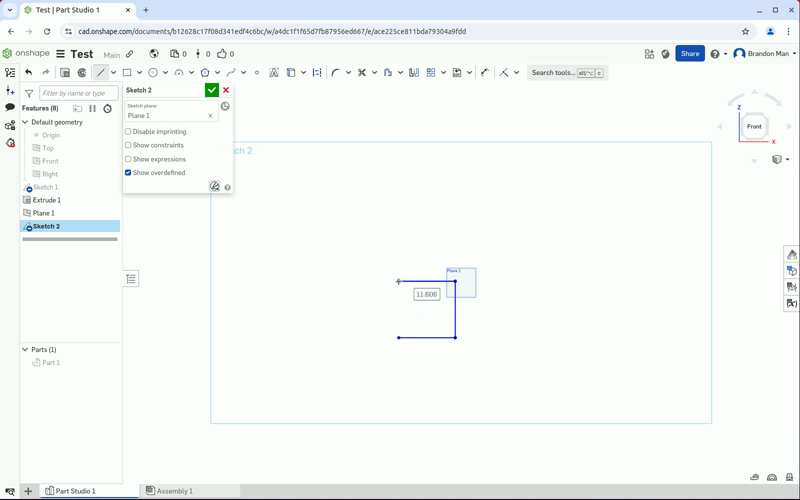
mouse_move(428, 281)
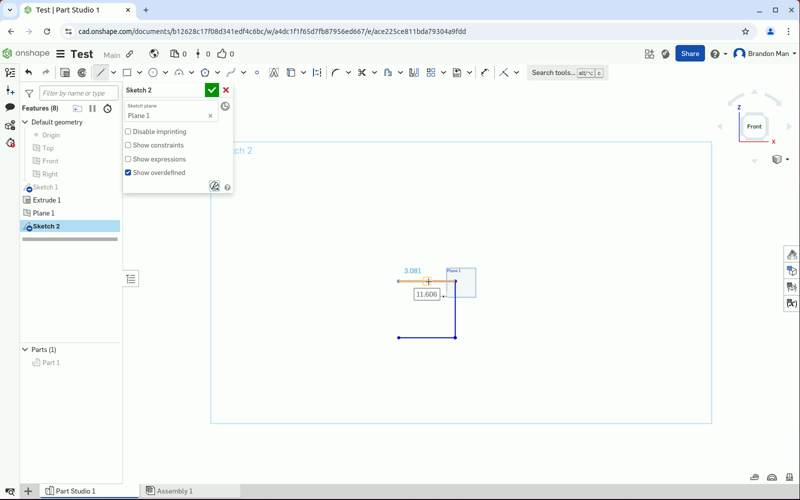
key_down(shift)
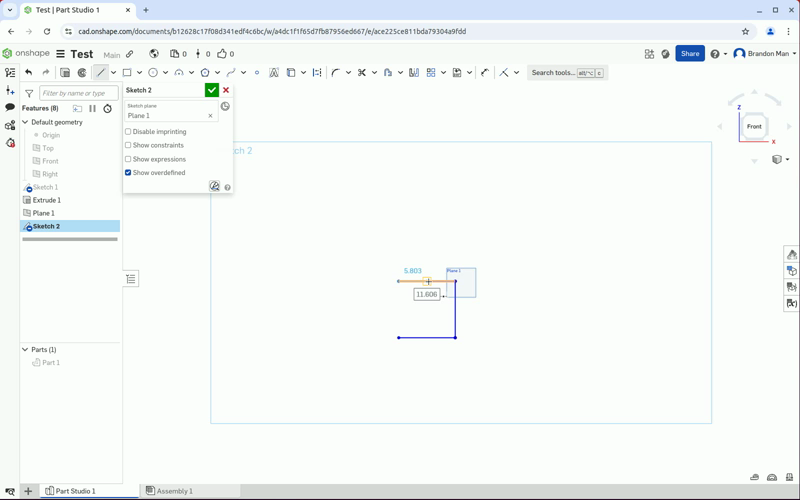
mouse_move(398, 337)
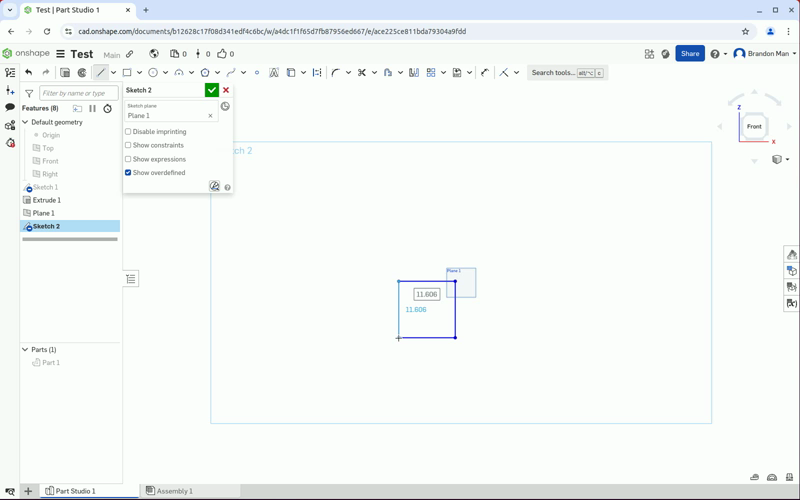
key_up(shift)
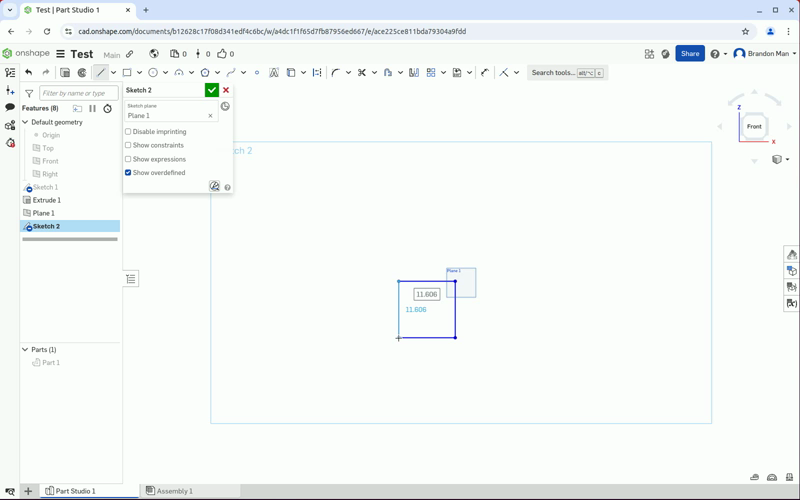
click(398, 337)
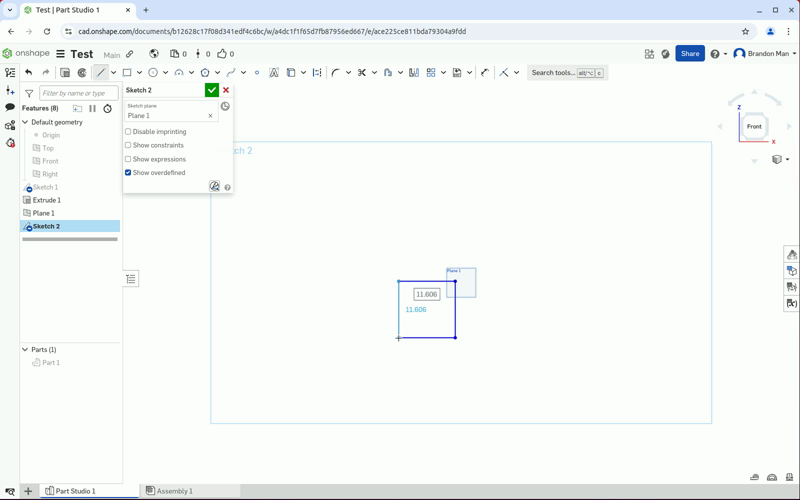
key(esc)
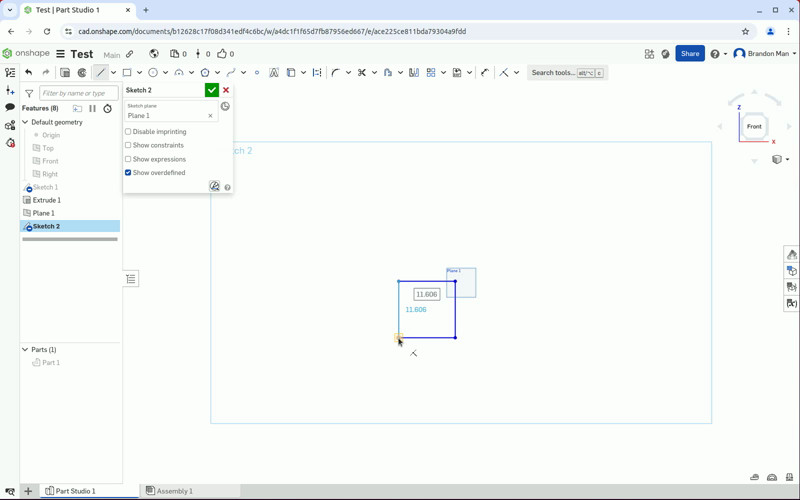
mouse_move(402, 310)
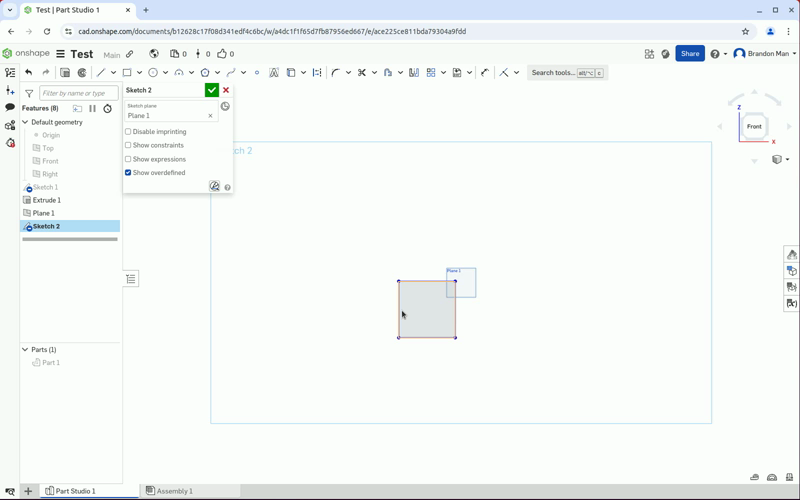
click(402, 310)
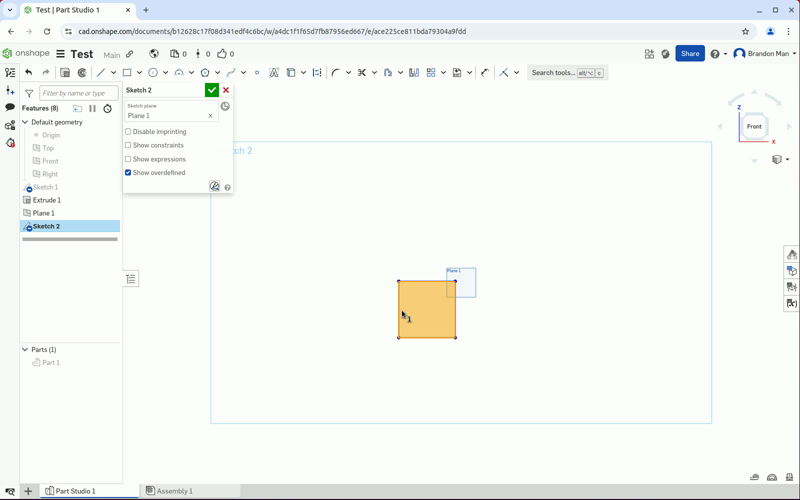
mouse_move(73, 352)
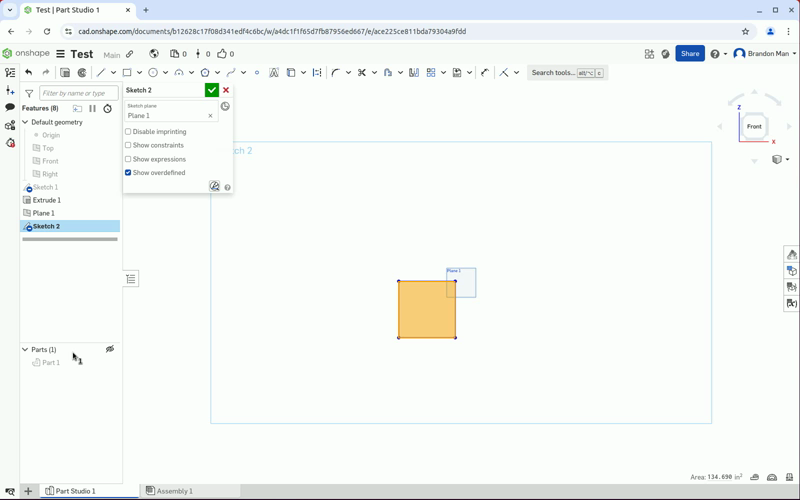
key(shift+y)
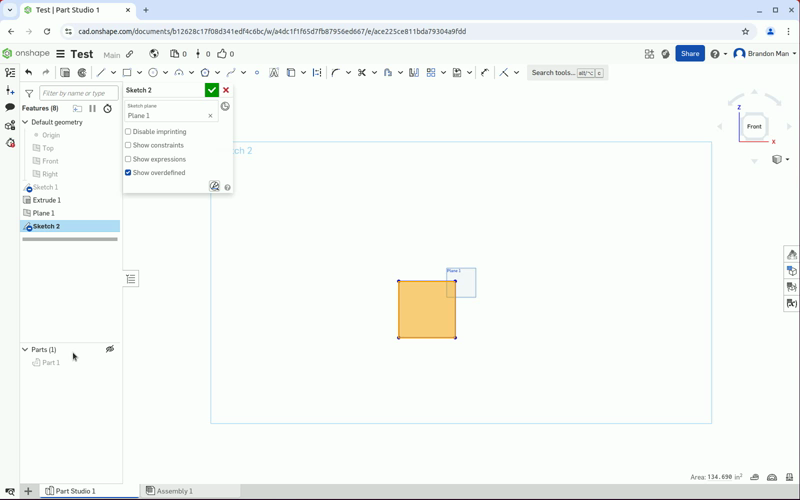
key(shift+e)
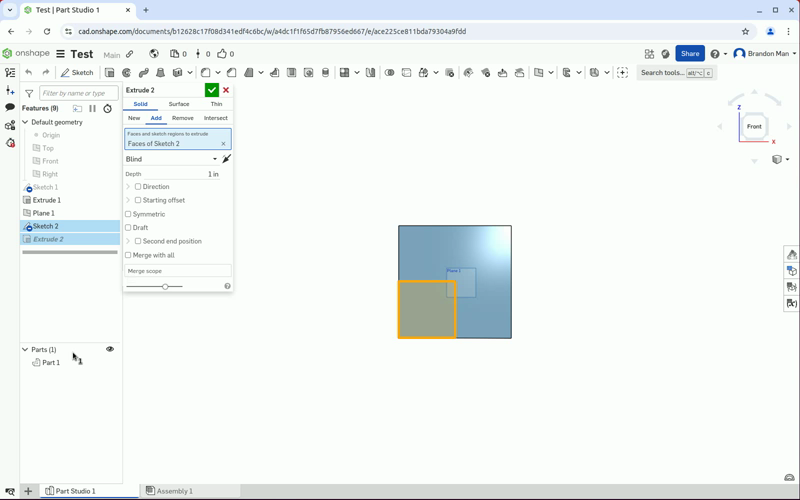
mouse_move(143, 106)
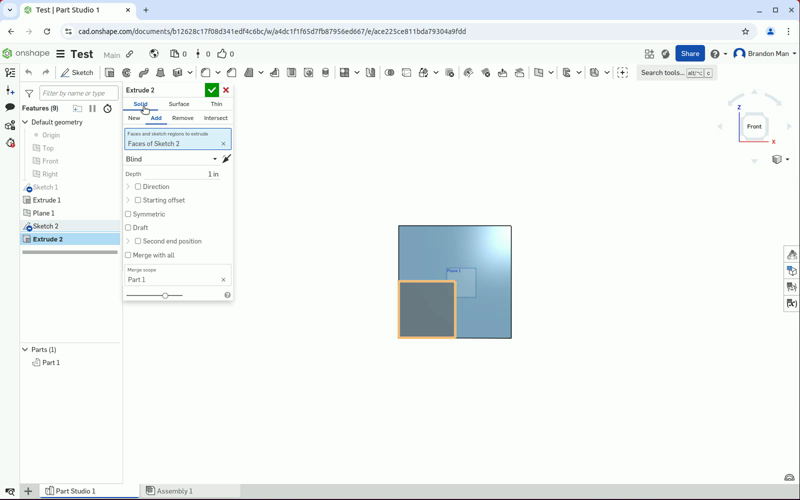
click(143, 106)
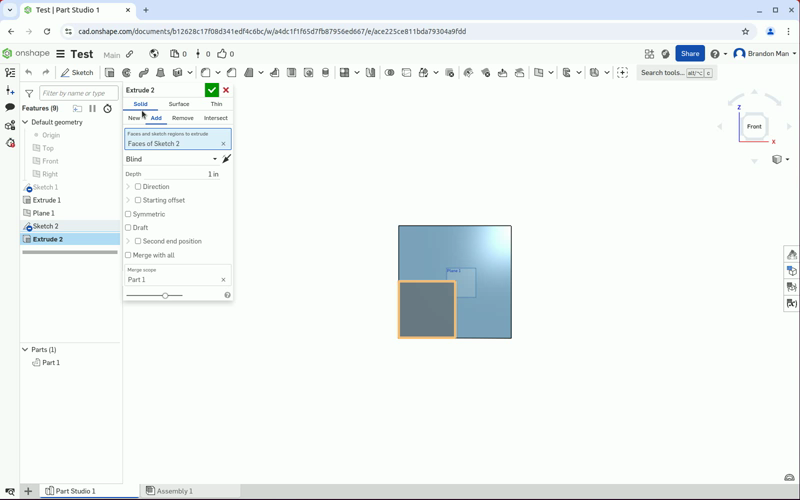
mouse_move(137, 120)
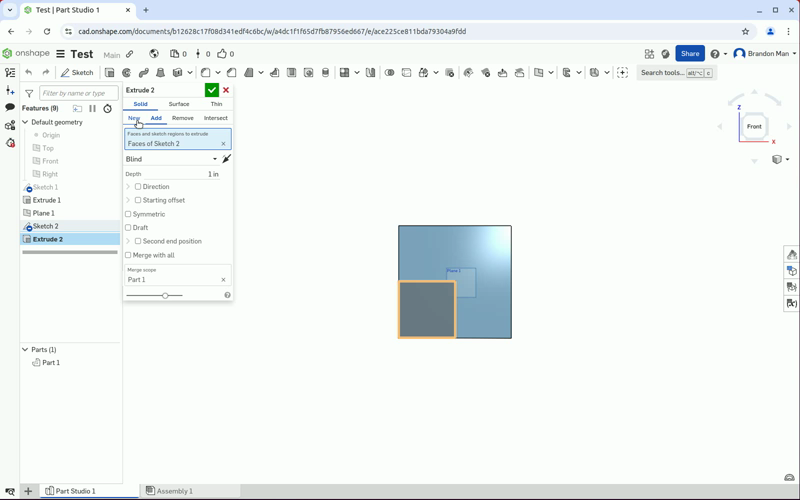
click(137, 120)
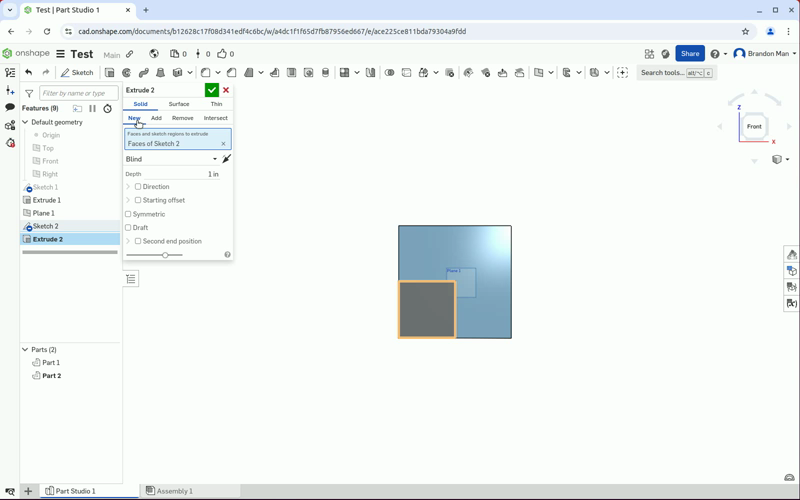
key(tab, 4)
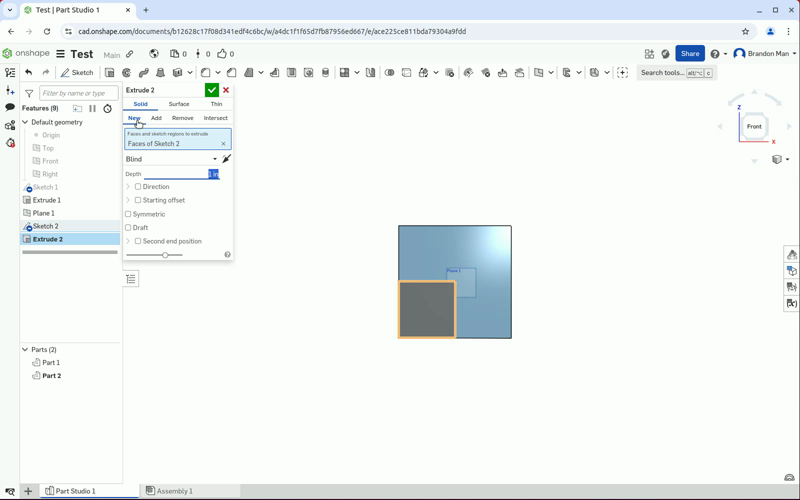
text(11.554)
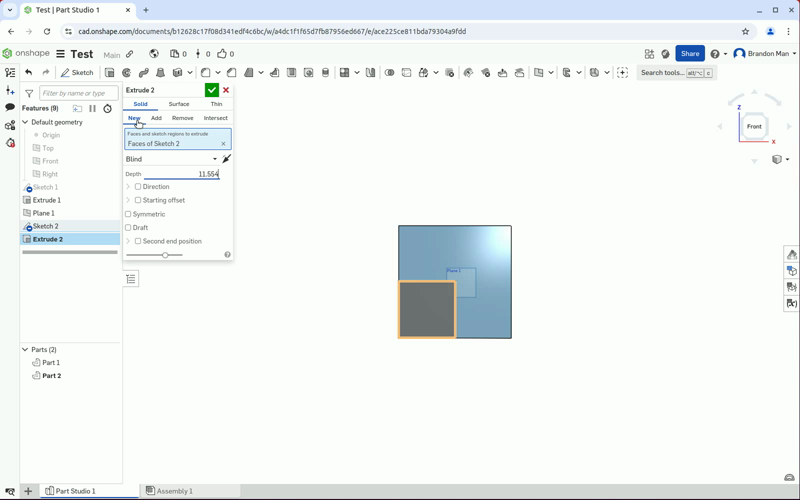
key(enter)
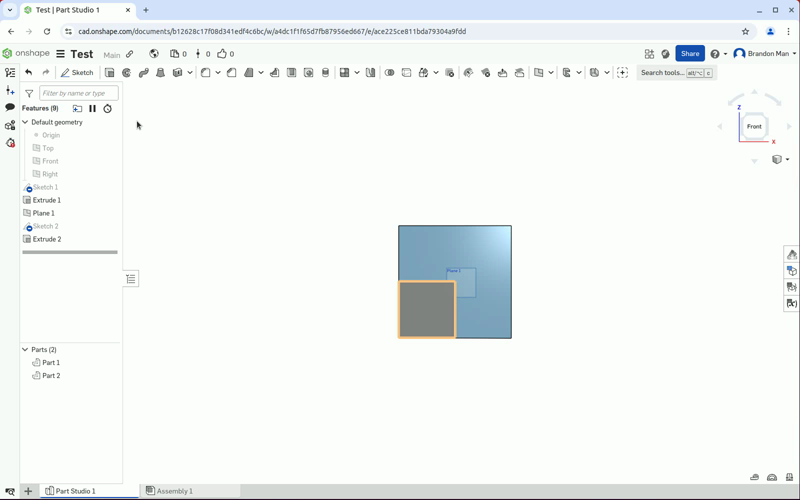
key(shift+h)
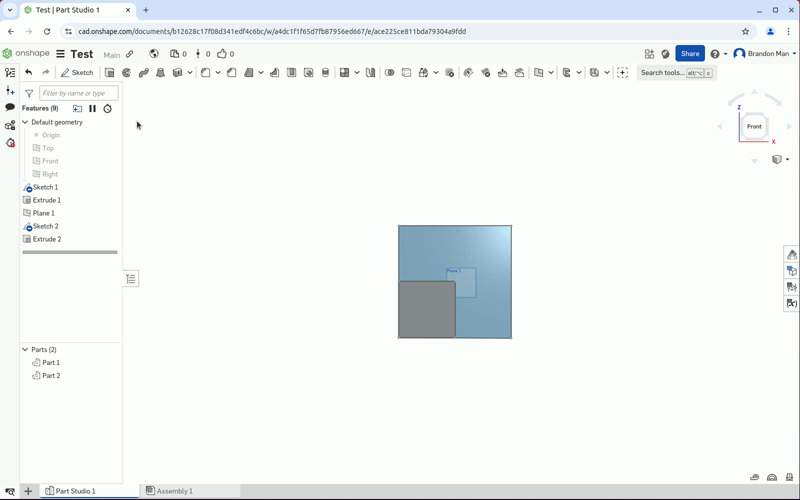
key(shift+h)
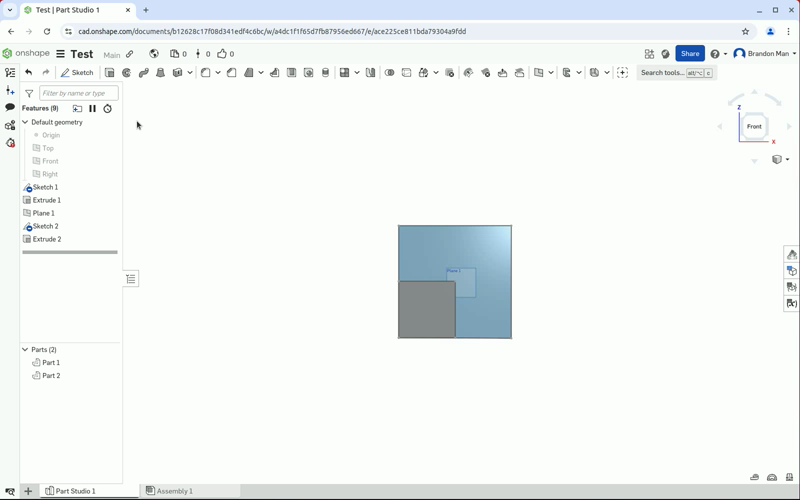
key(shift+7)
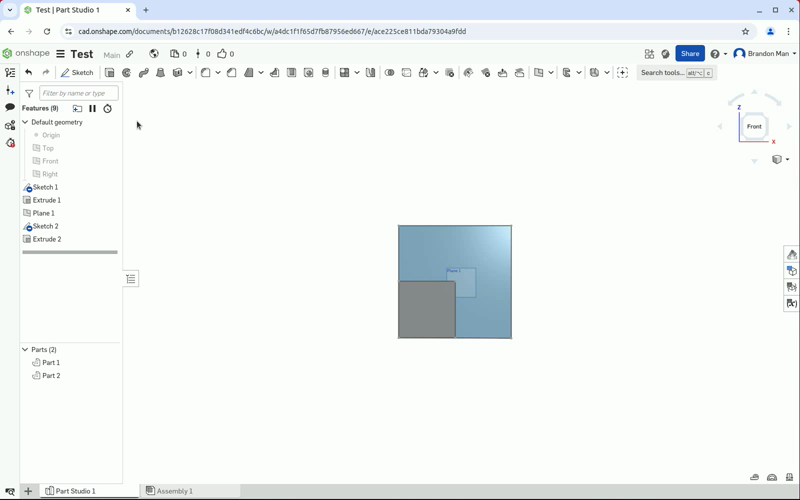
key(left, 2)
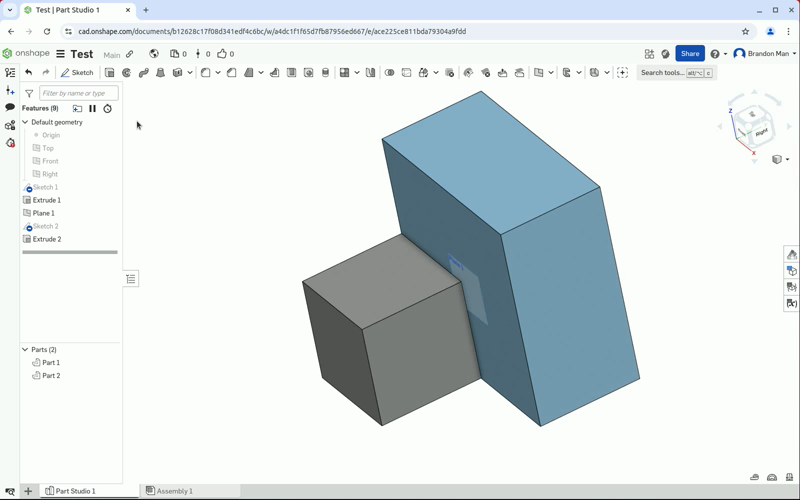
key(down, 2)
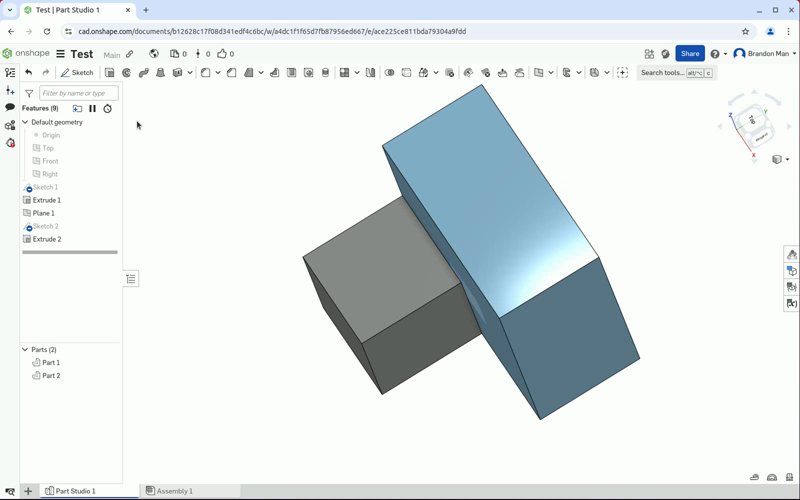
key(up, 2)
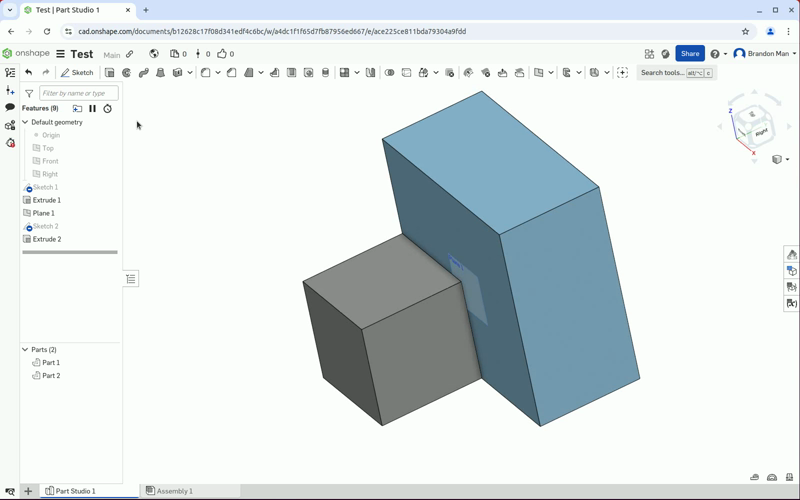
key(right, 2)
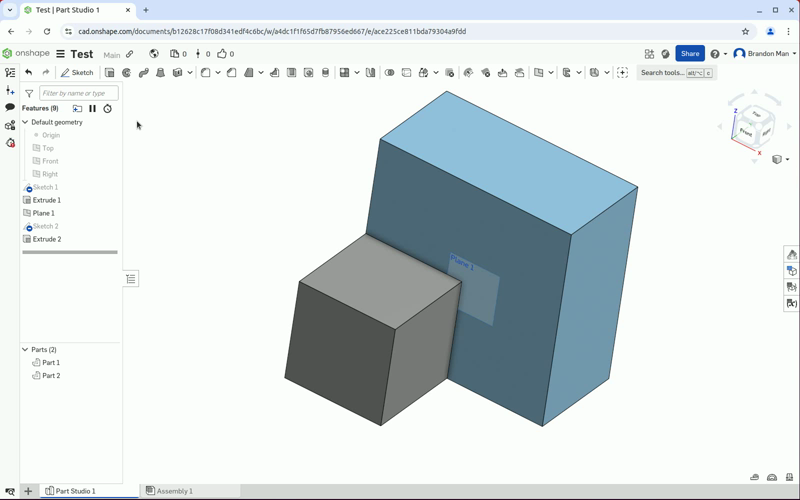
mouse_move(73, 189)
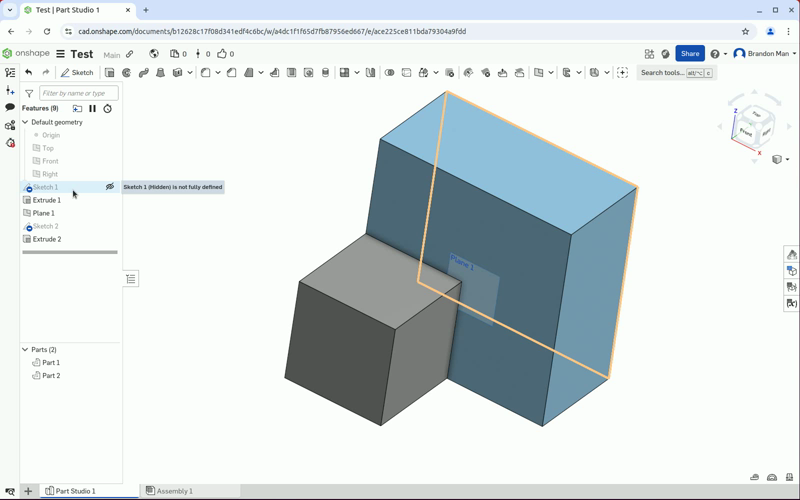
click(73, 189)